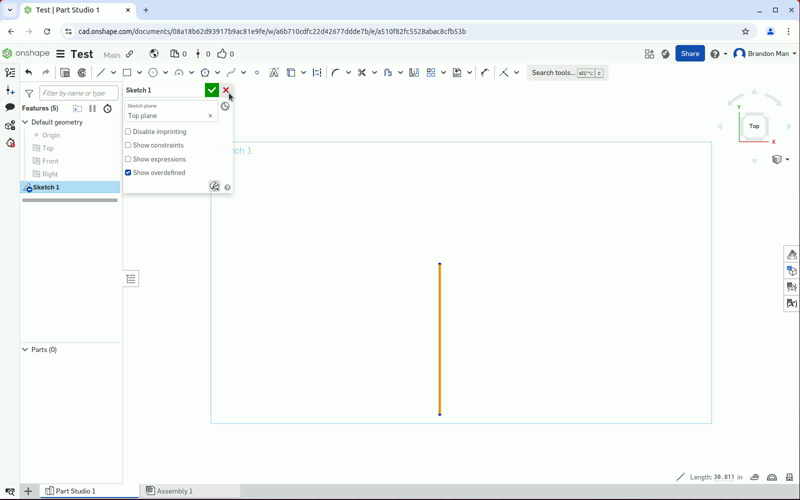
key(shift+h)
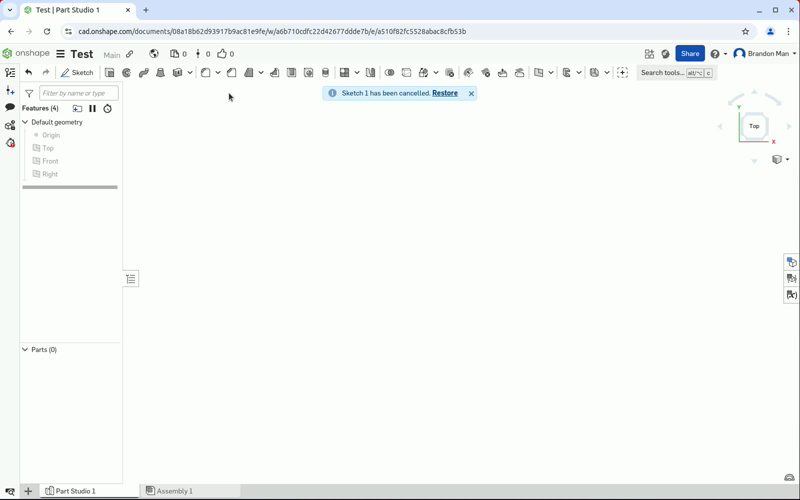
mouse_move(73, 352)
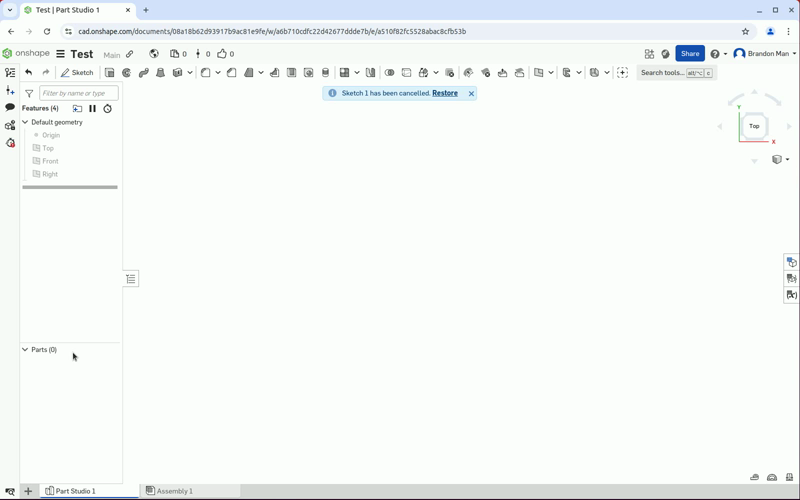
key(y)
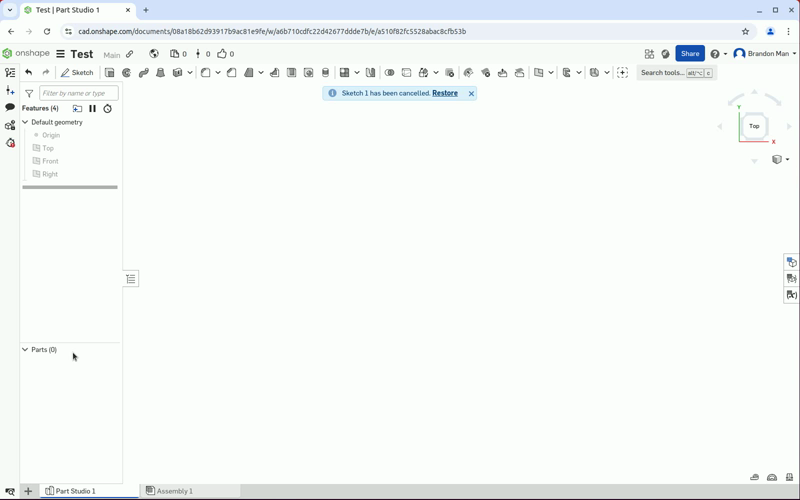
key(shift+p)
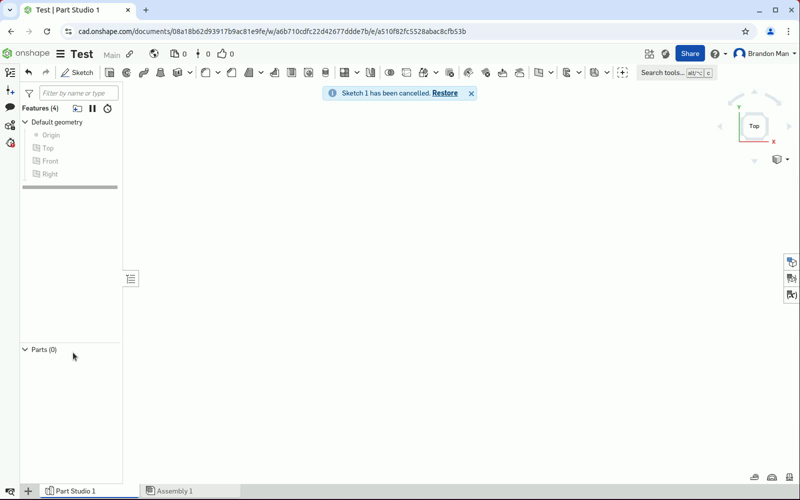
key(space)
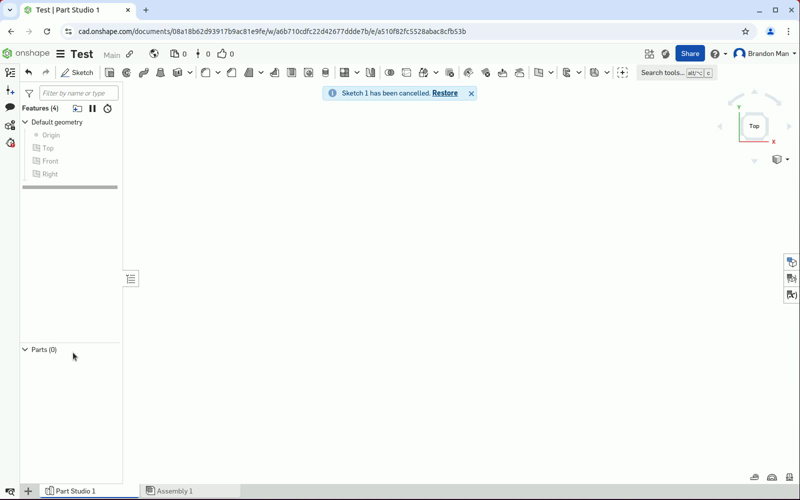
key_down(shift)
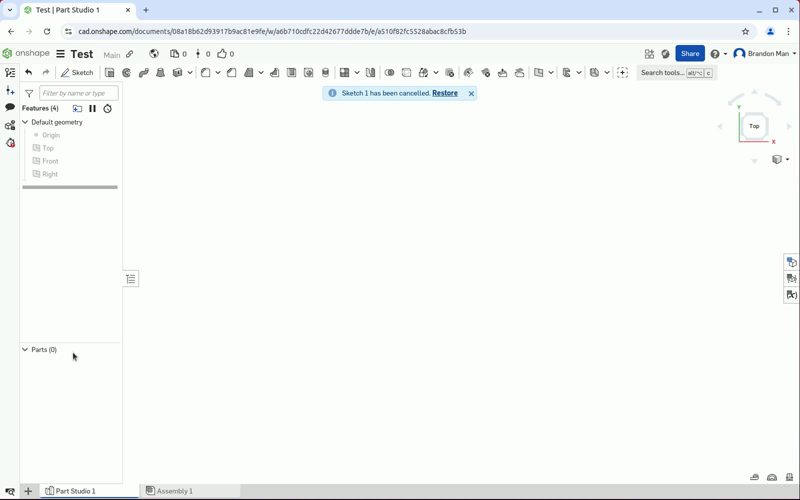
key(up)
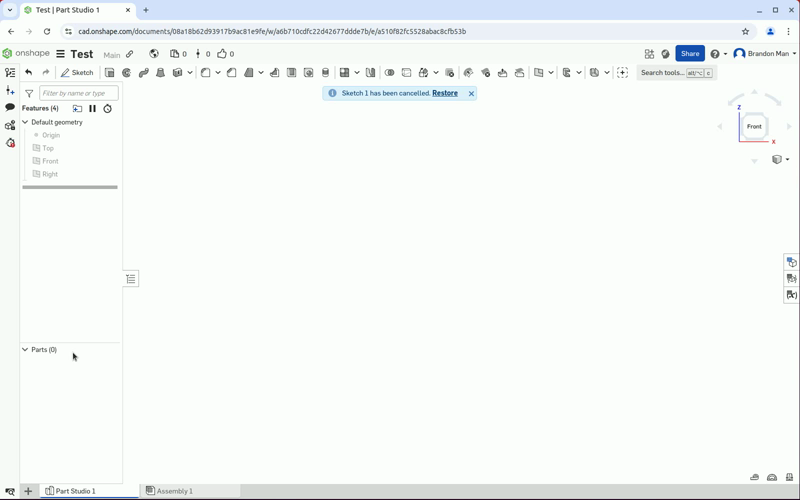
key_up(shift)
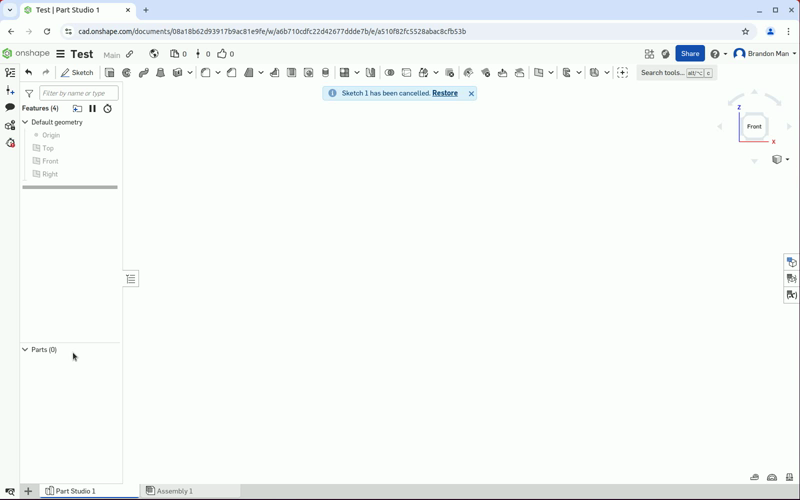
mouse_move(73, 352)
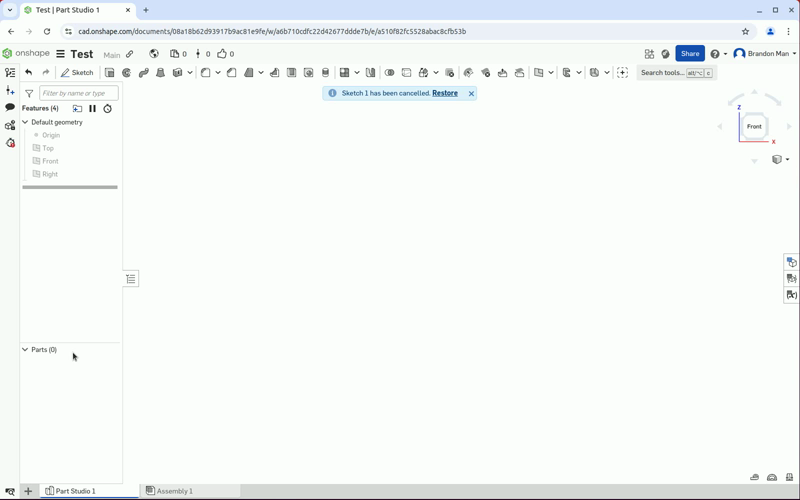
key(shift+y)
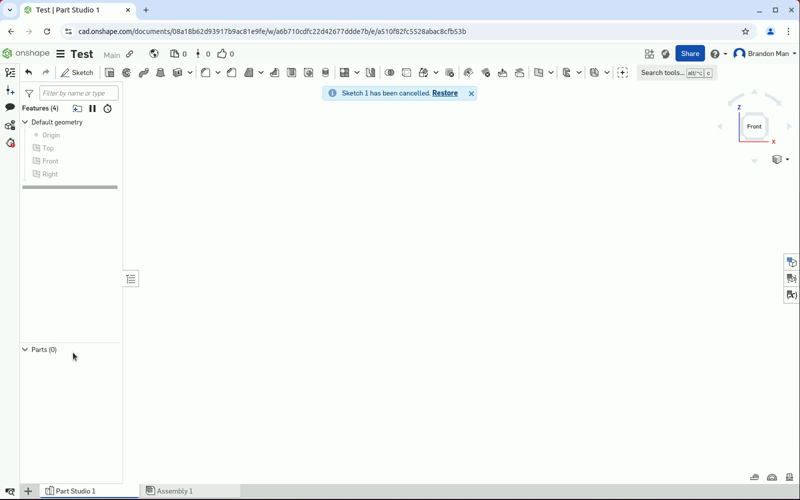
key(shift+s)
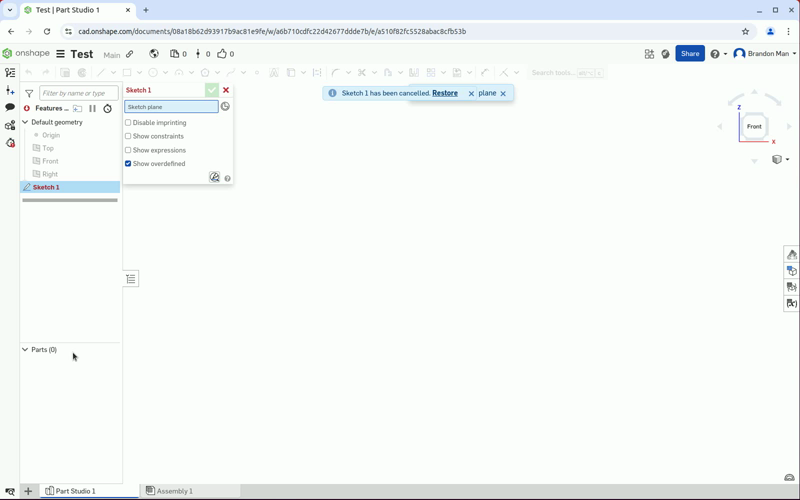
mouse_move(73, 163)
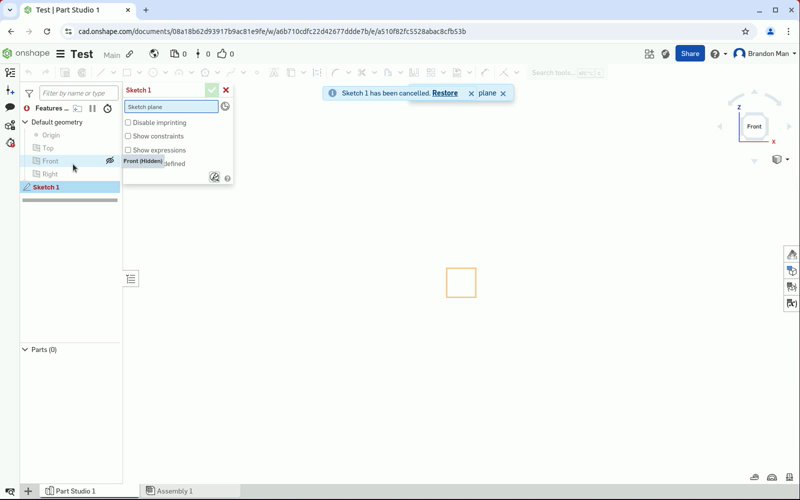
click(73, 163)
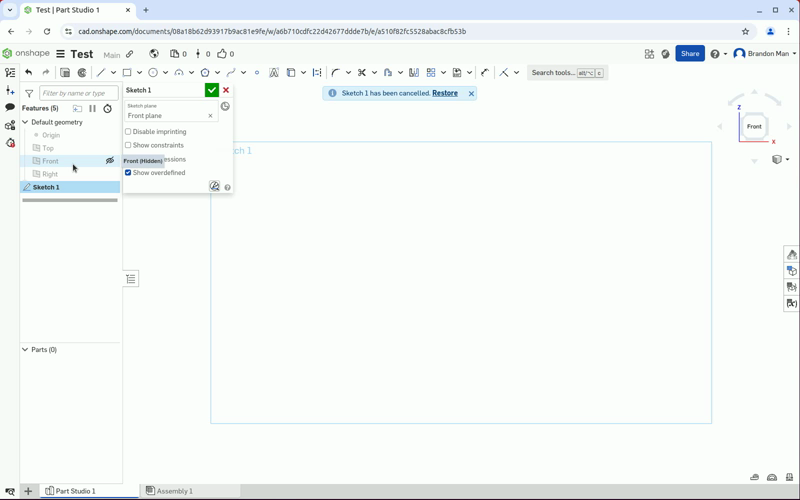
mouse_move(73, 352)
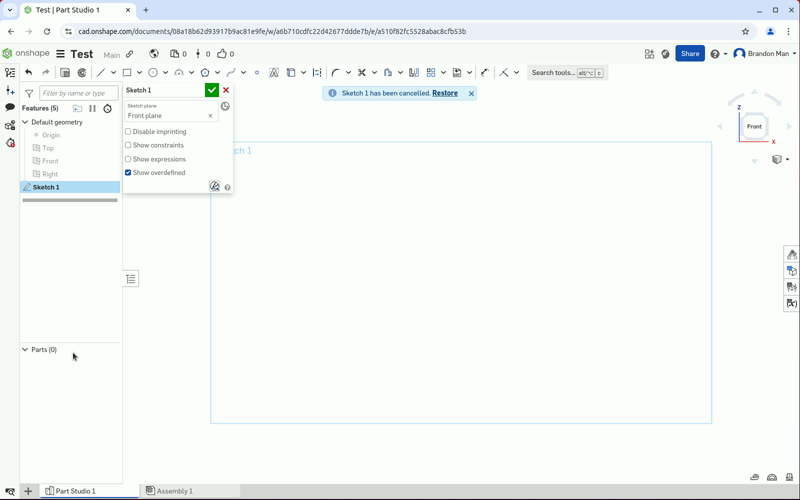
key(y)
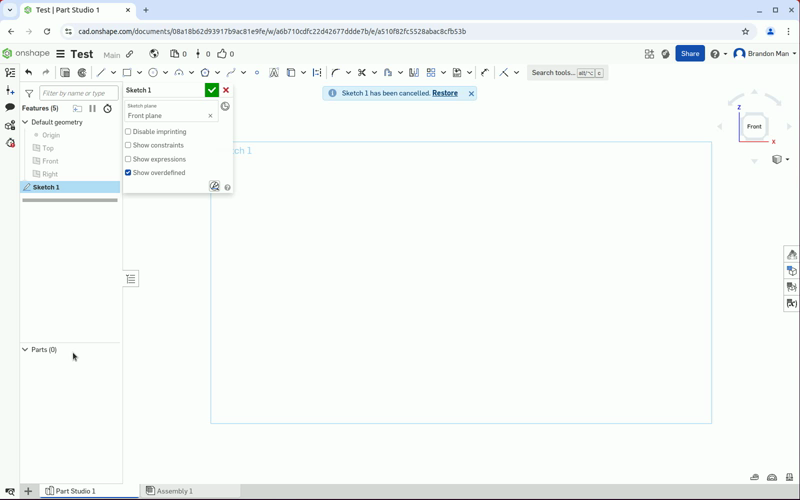
key(l)
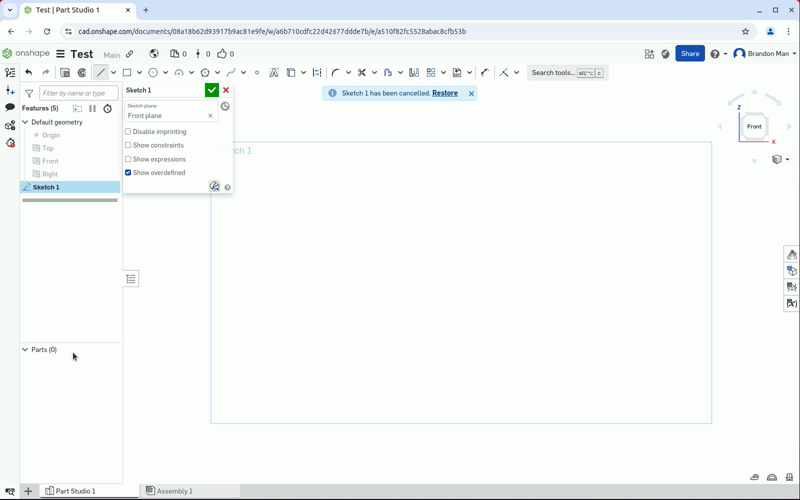
key_down(shift)
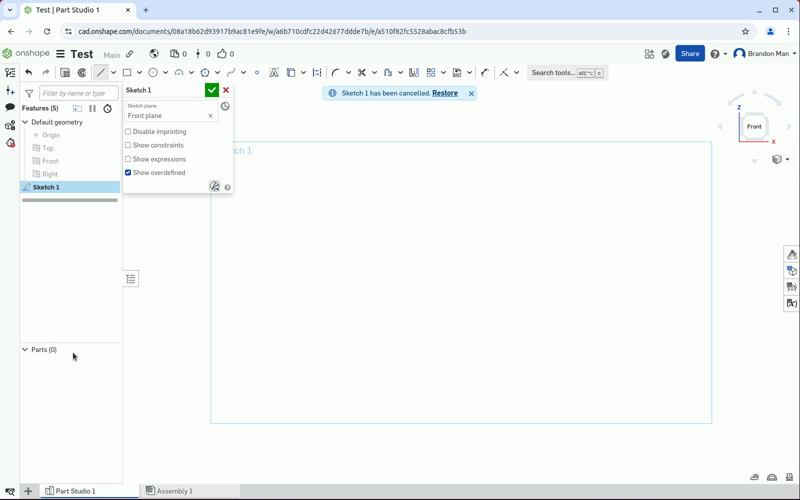
mouse_move(551, 267)
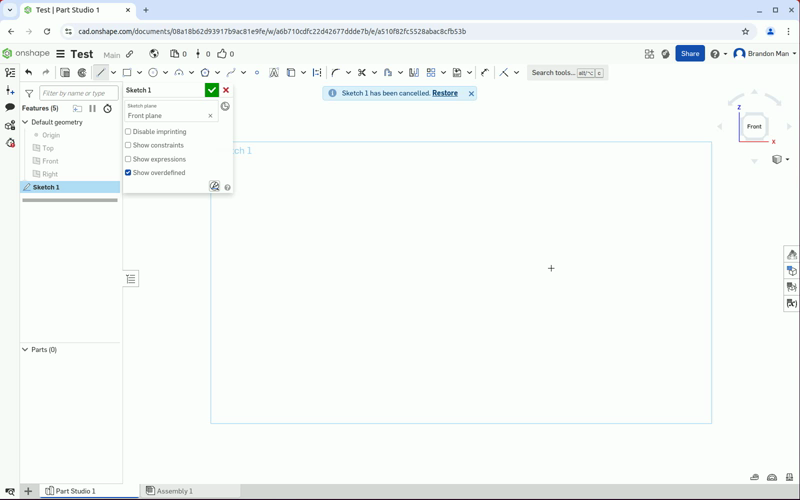
click(551, 267)
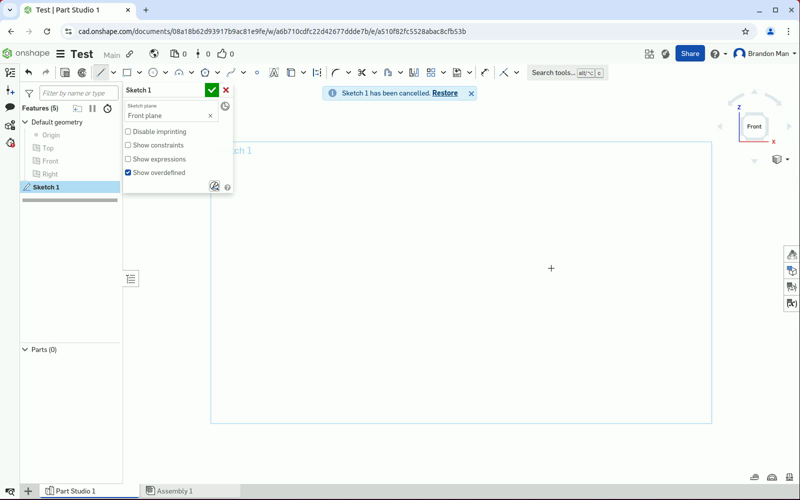
key_up(shift)
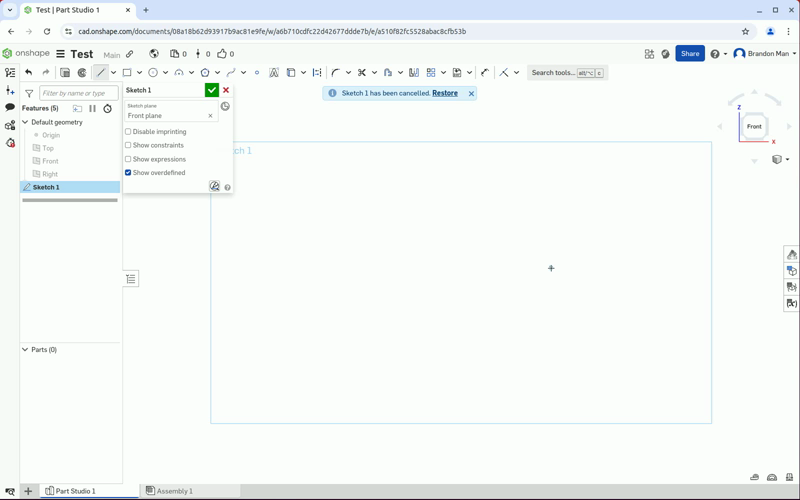
key_down(shift)
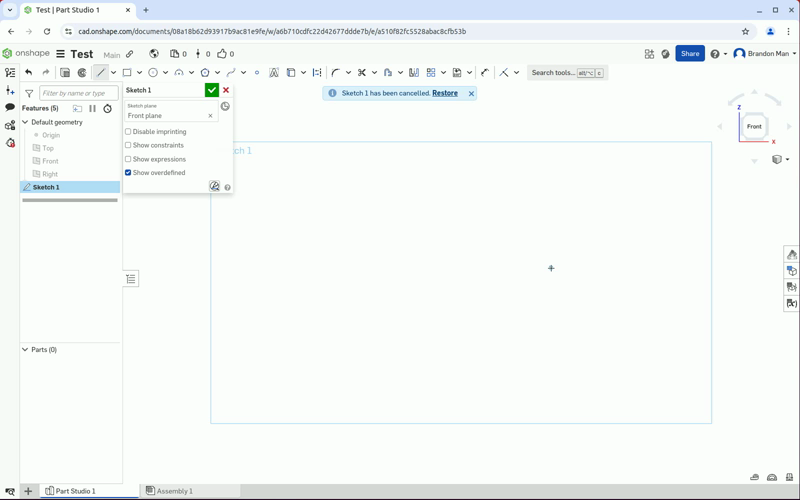
mouse_move(581, 267)
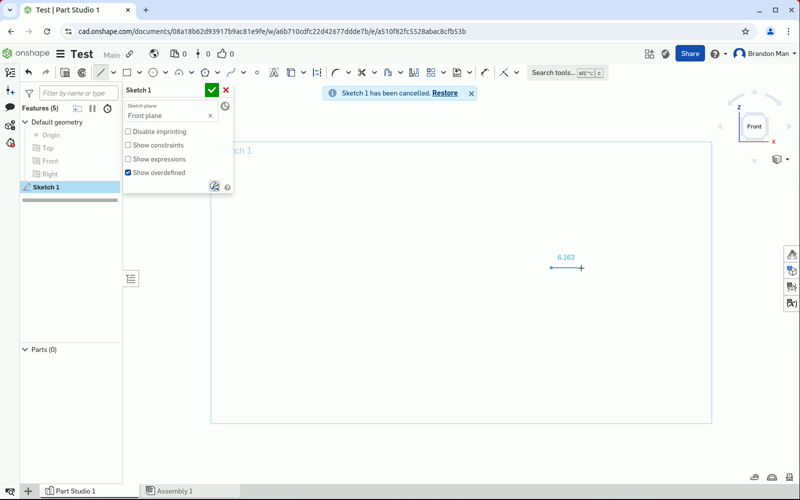
mouse_move(574, 267)
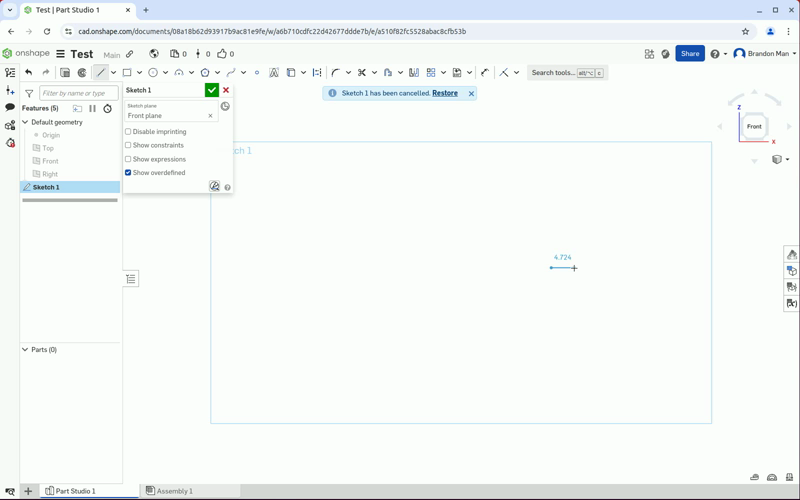
click(574, 267)
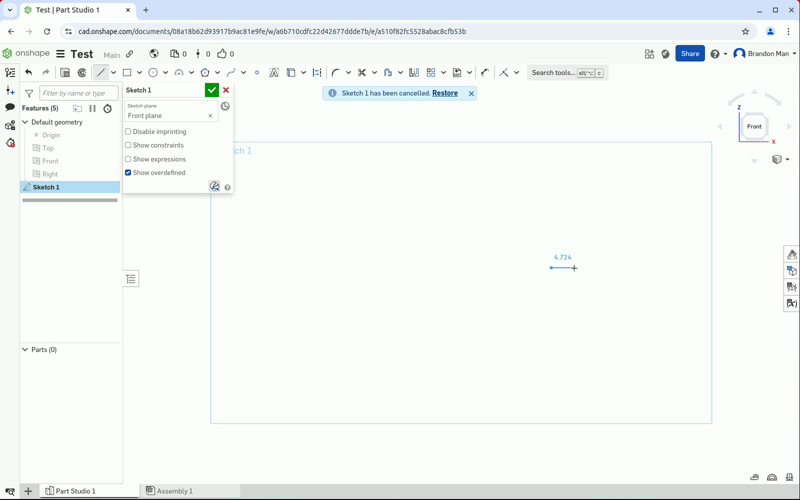
key_up(shift)
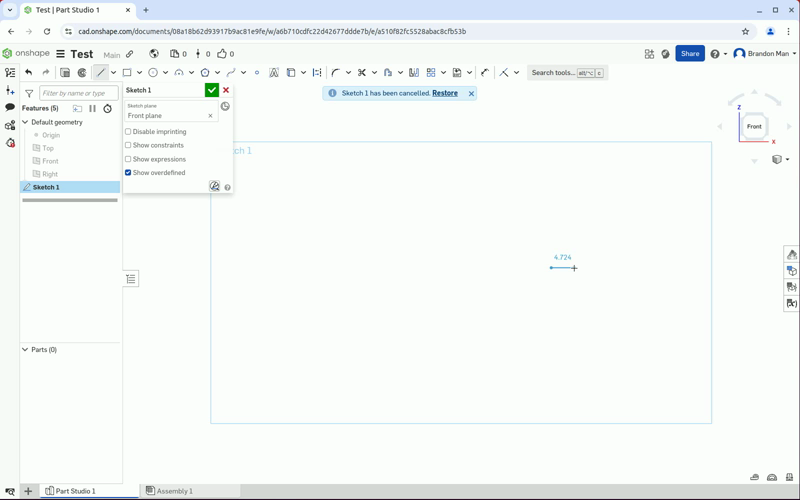
key_down(shift)
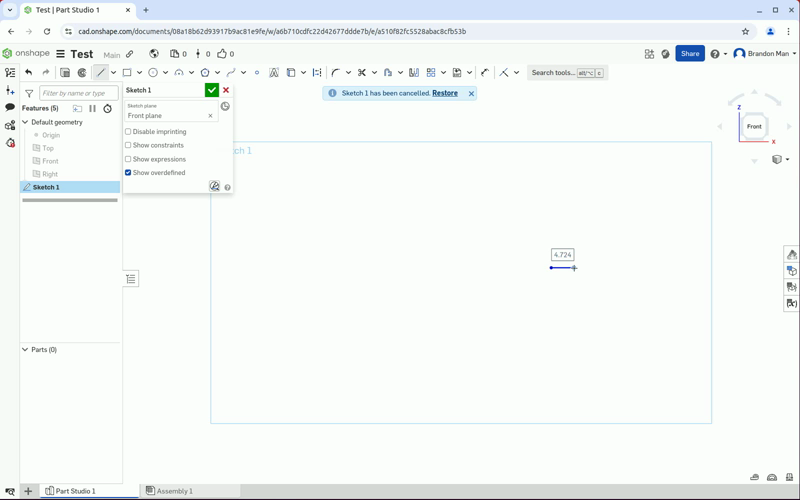
mouse_move(589, 267)
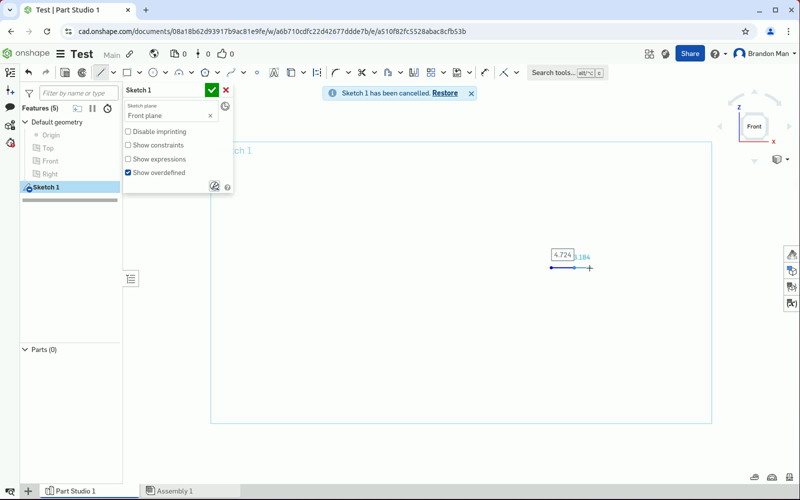
mouse_move(574, 259)
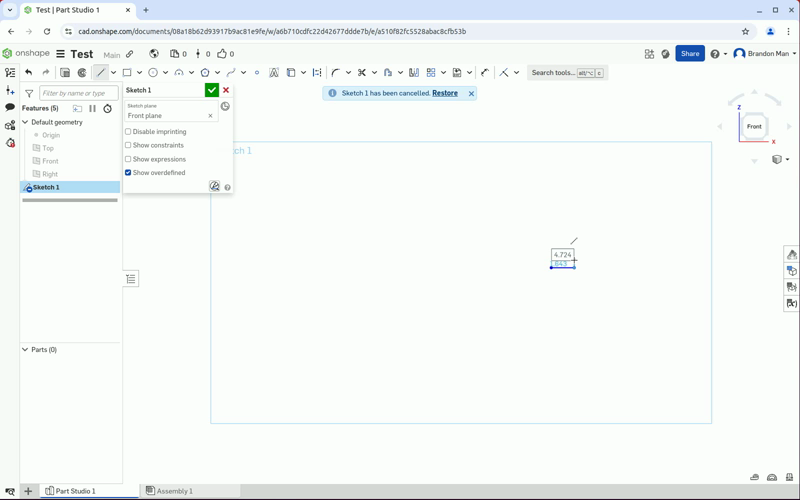
click(574, 259)
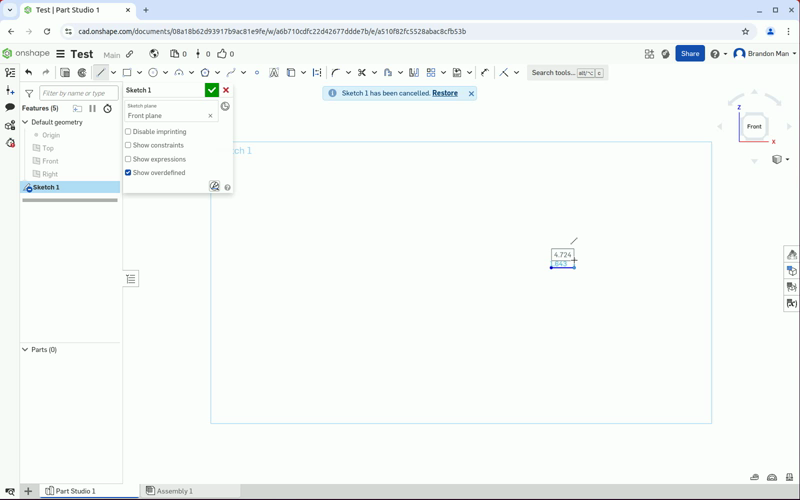
key_up(shift)
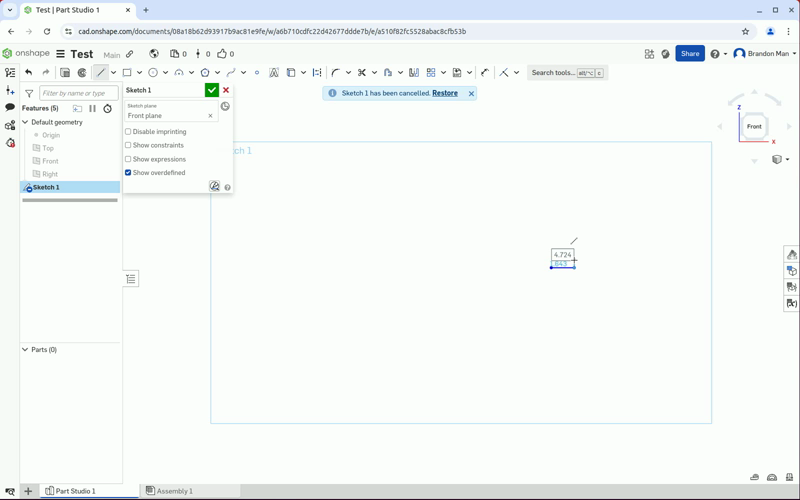
key_down(shift)
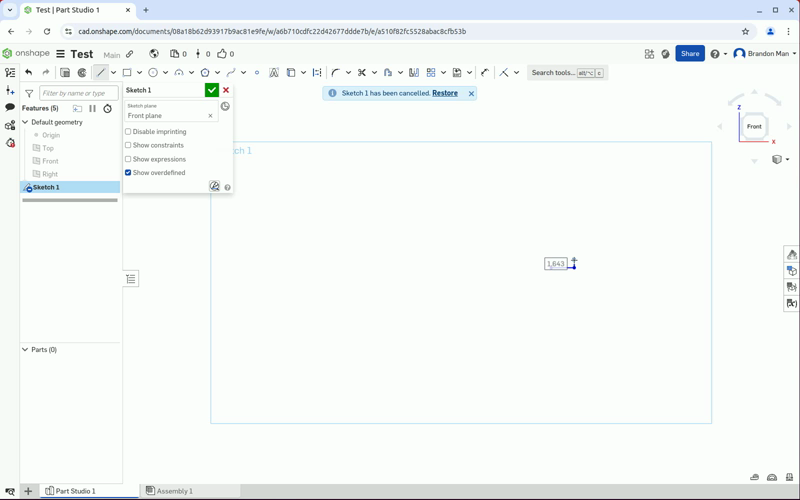
mouse_move(589, 259)
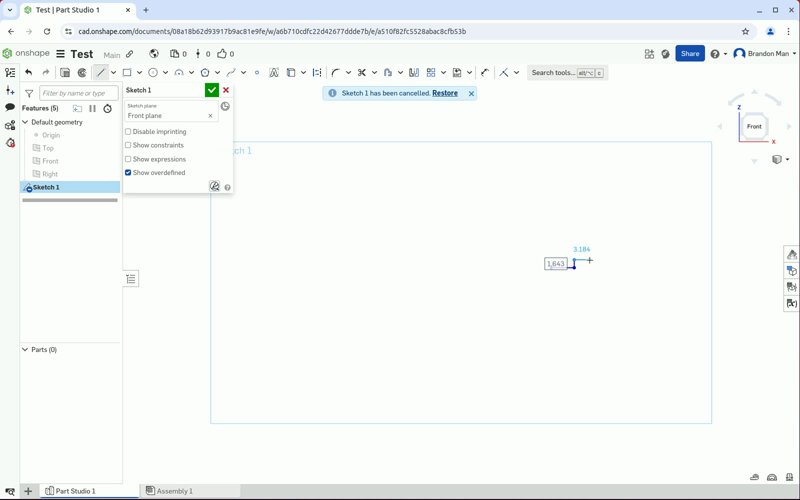
mouse_move(551, 259)
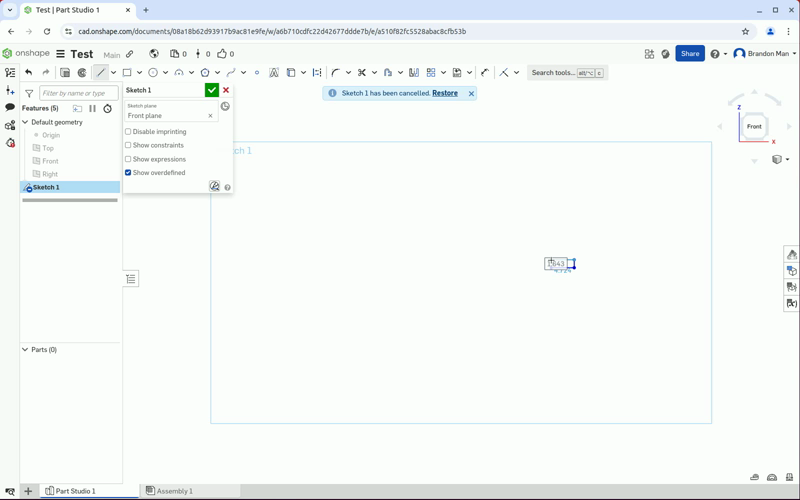
click(551, 259)
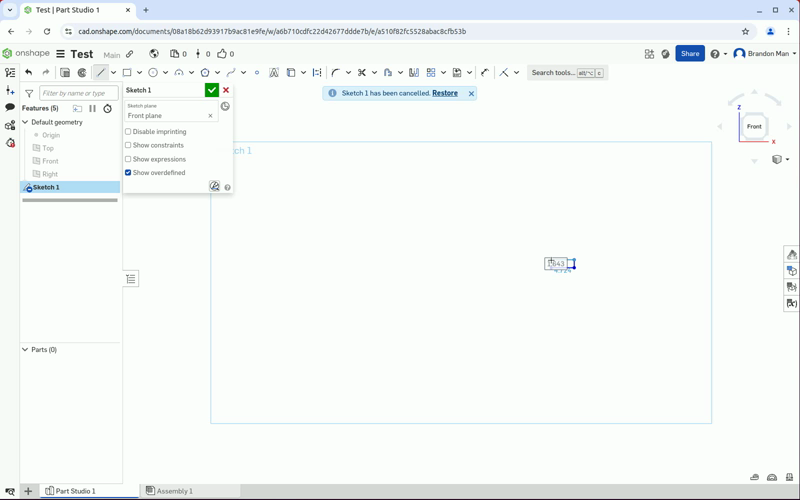
key_up(shift)
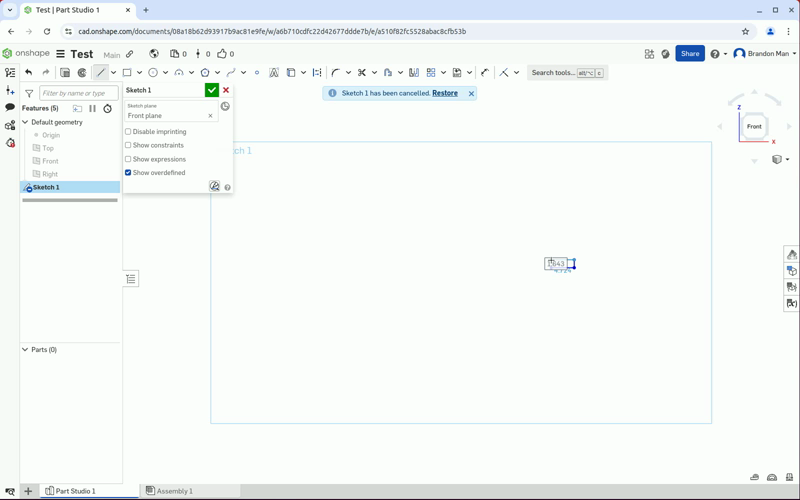
mouse_move(581, 259)
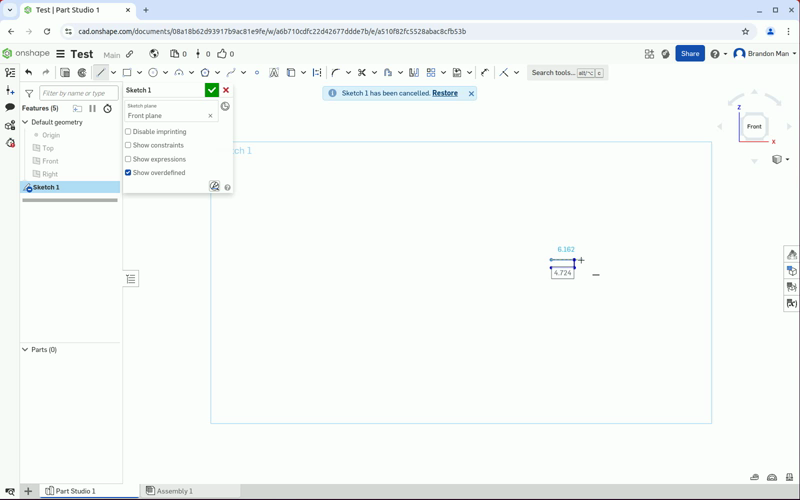
key_down(shift)
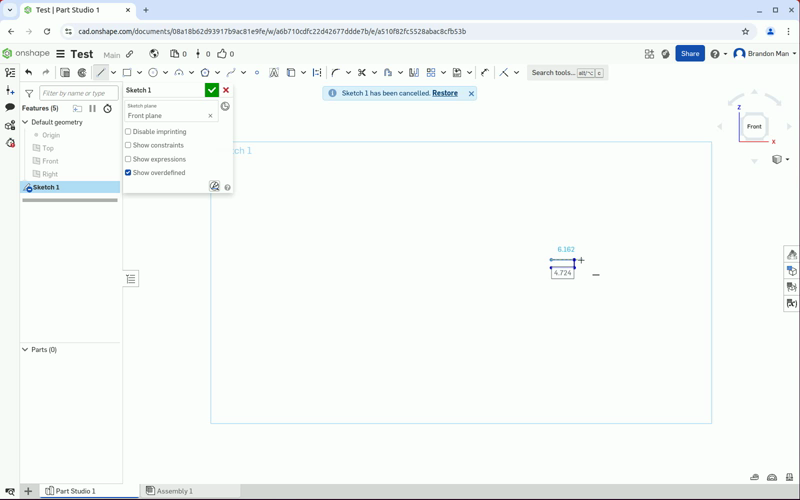
mouse_move(551, 267)
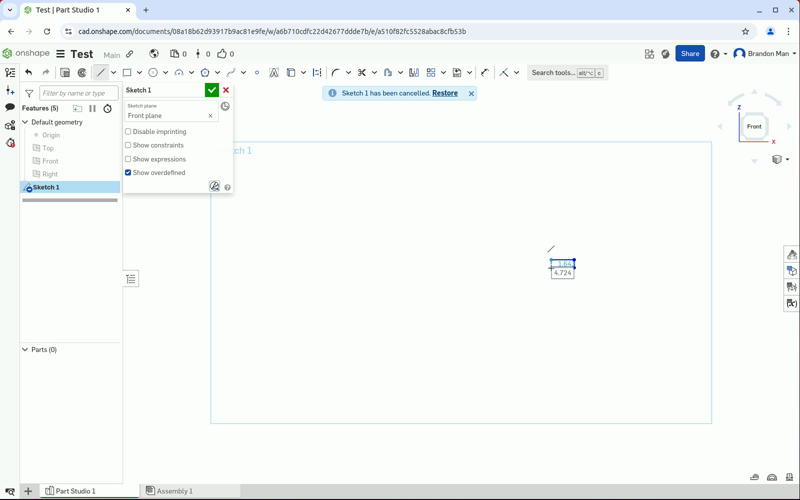
key_up(shift)
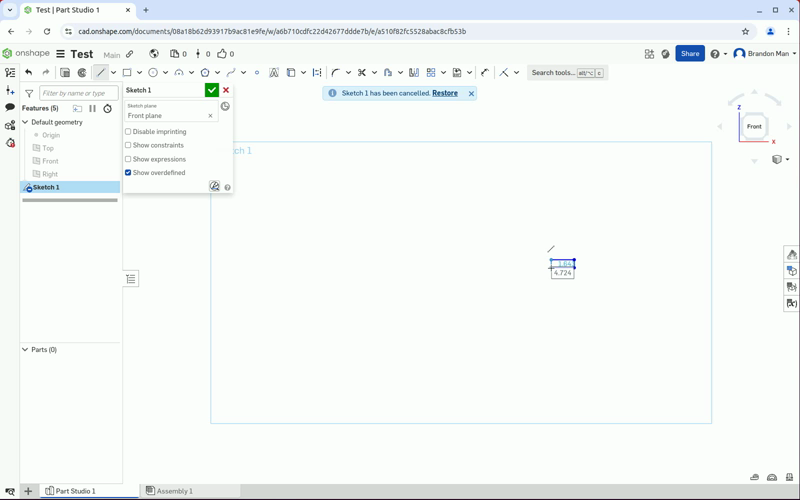
click(551, 267)
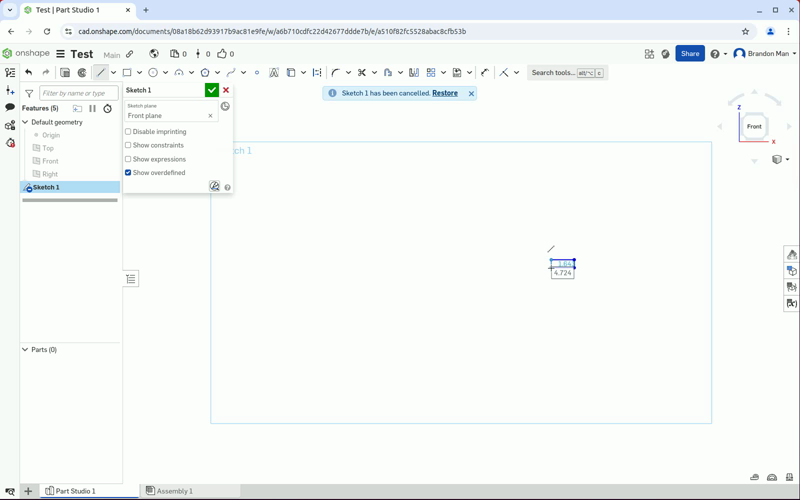
key(esc)
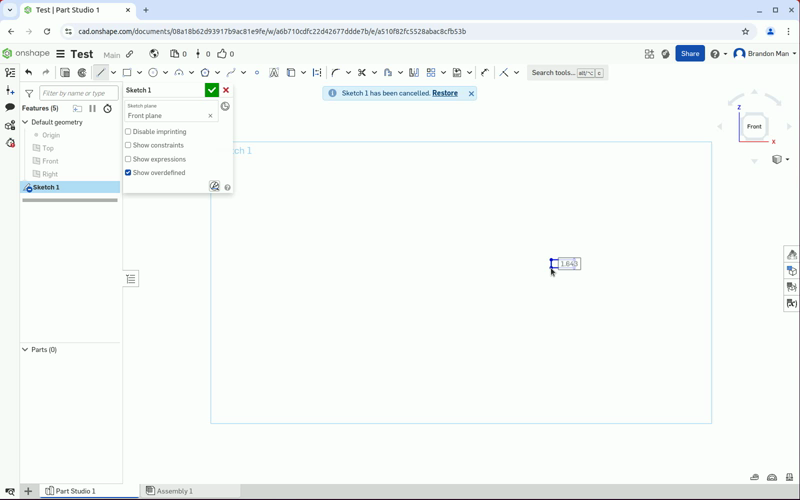
mouse_move(552, 265)
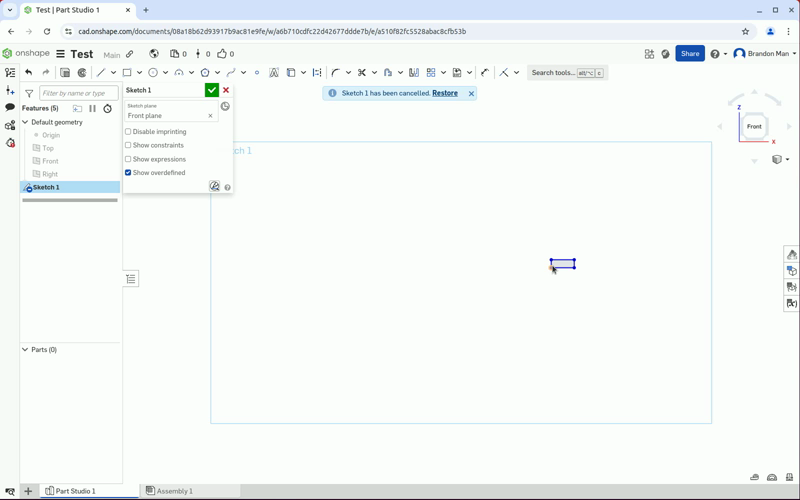
scroll(6)
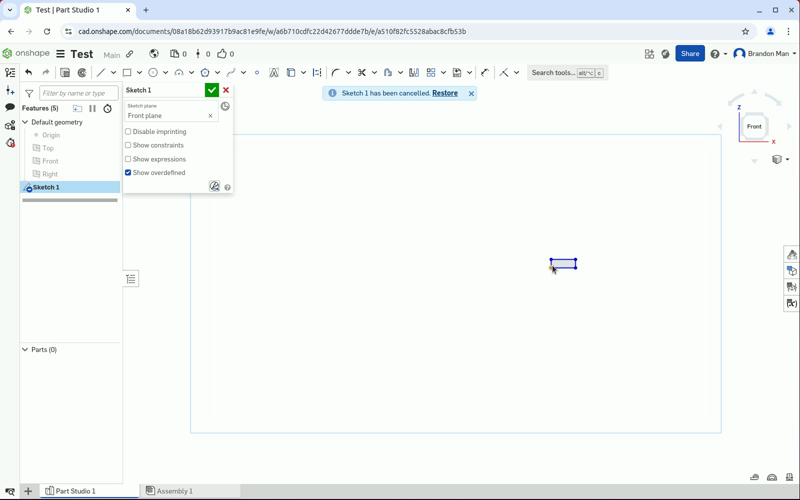
scroll(6)
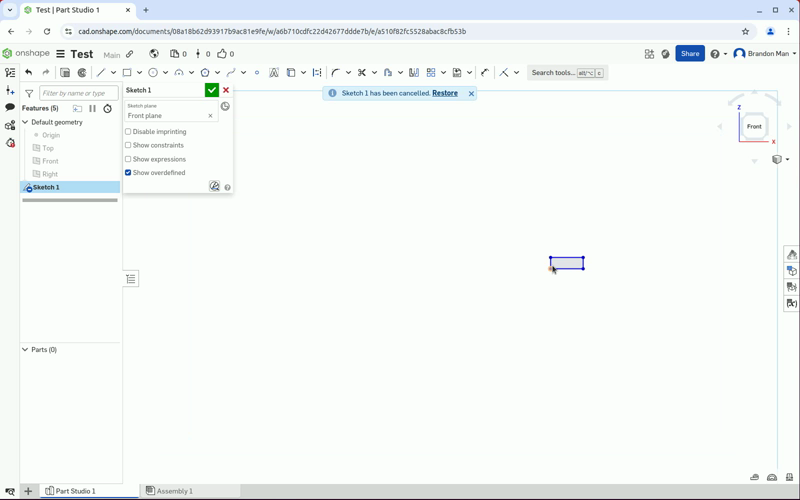
scroll(6)
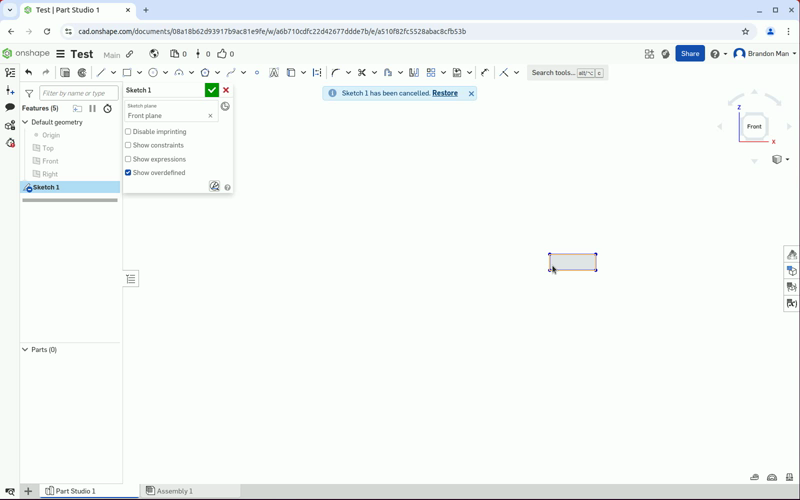
scroll(6)
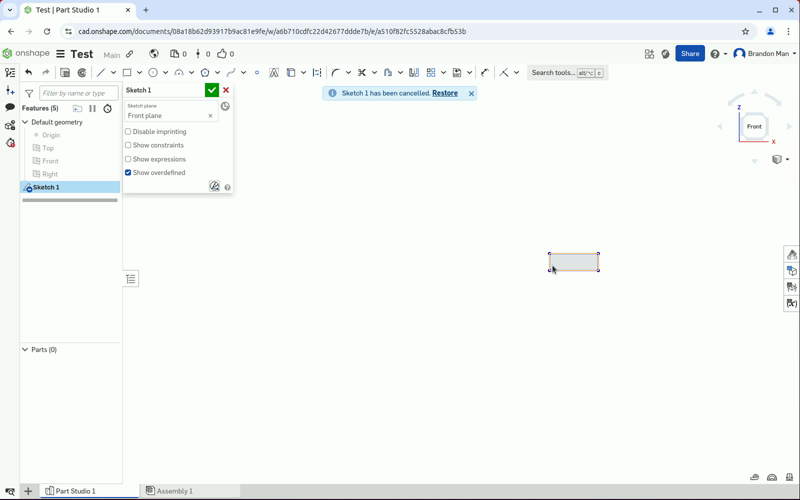
scroll(6)
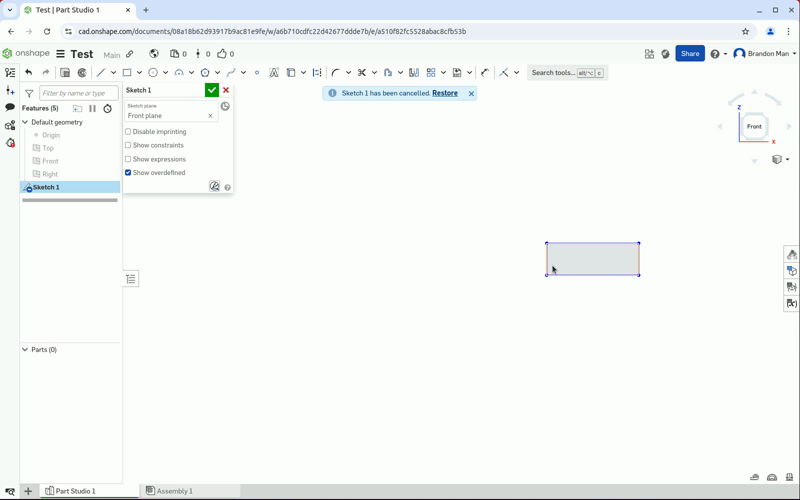
scroll(6)
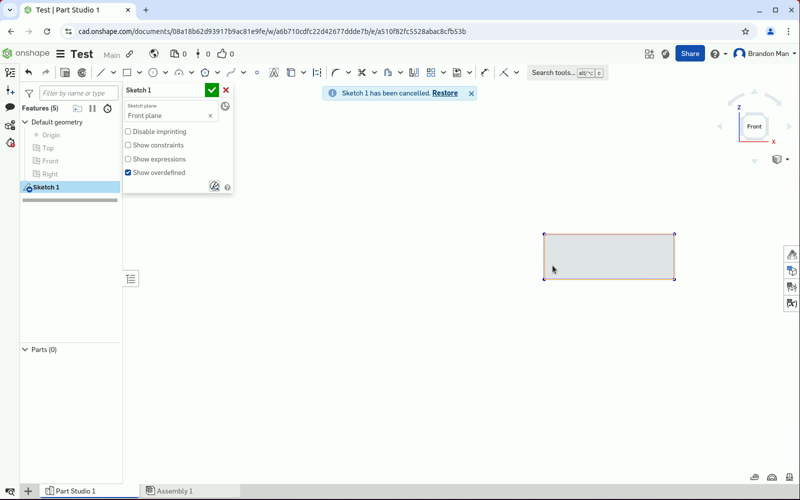
scroll(6)
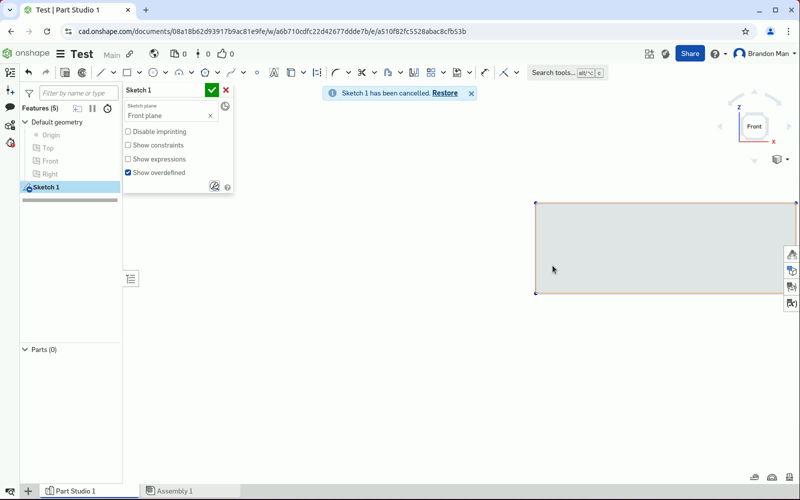
click(552, 265)
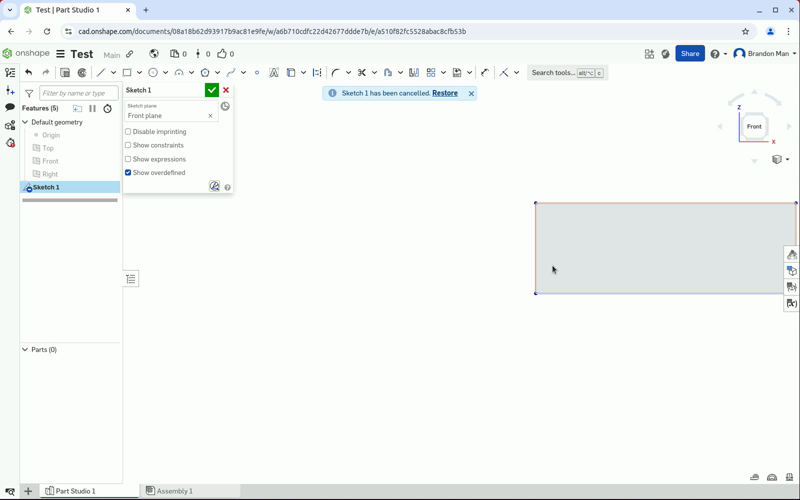
scroll(-6)
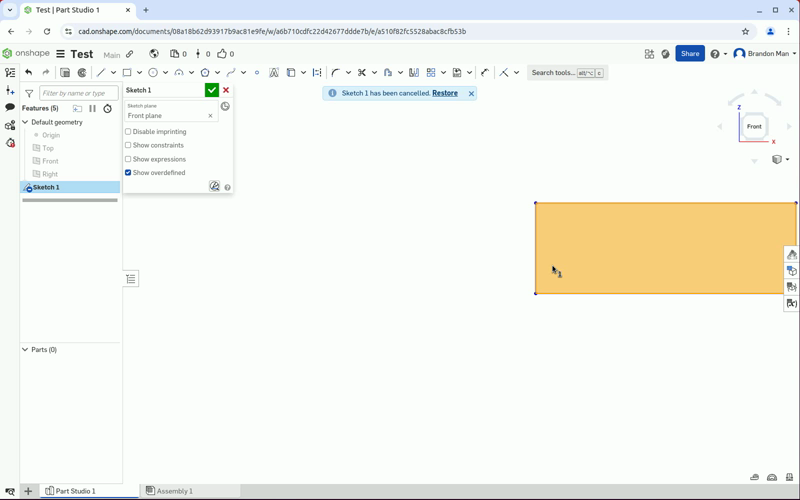
scroll(-6)
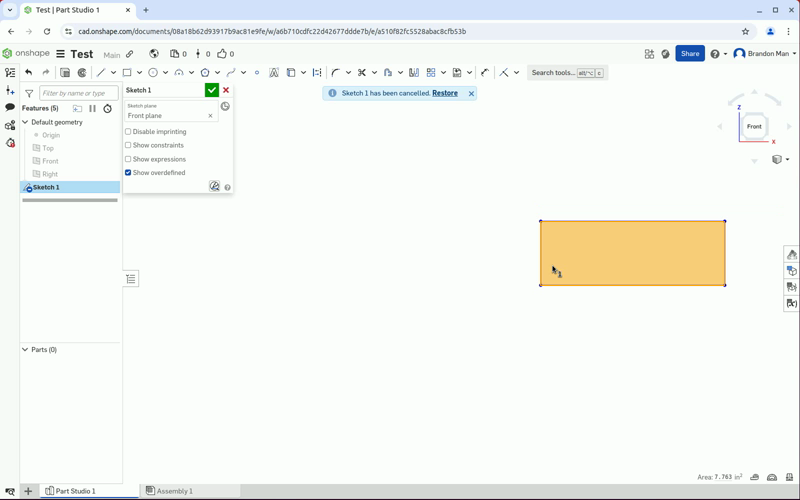
scroll(-6)
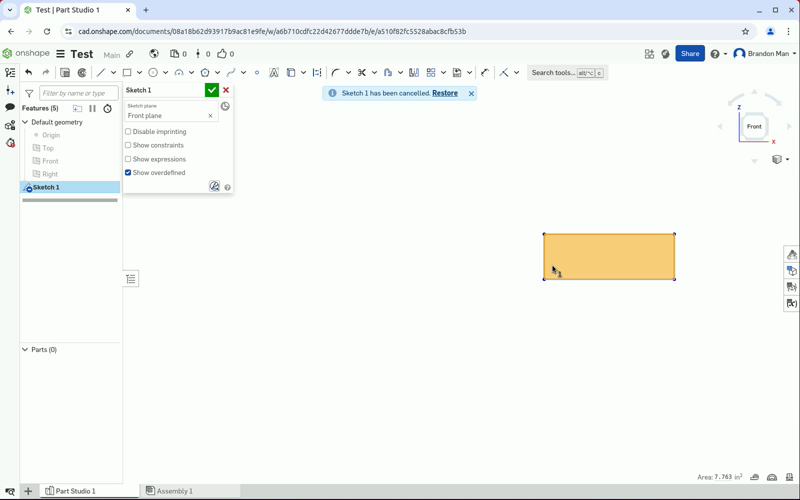
scroll(-6)
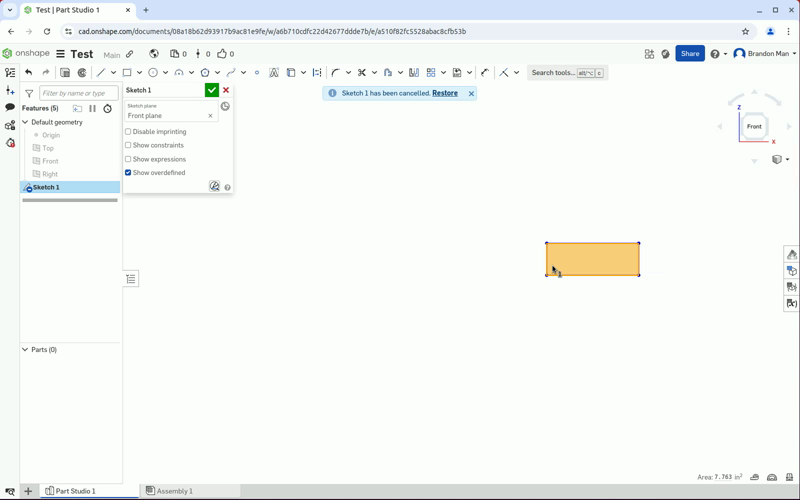
scroll(-6)
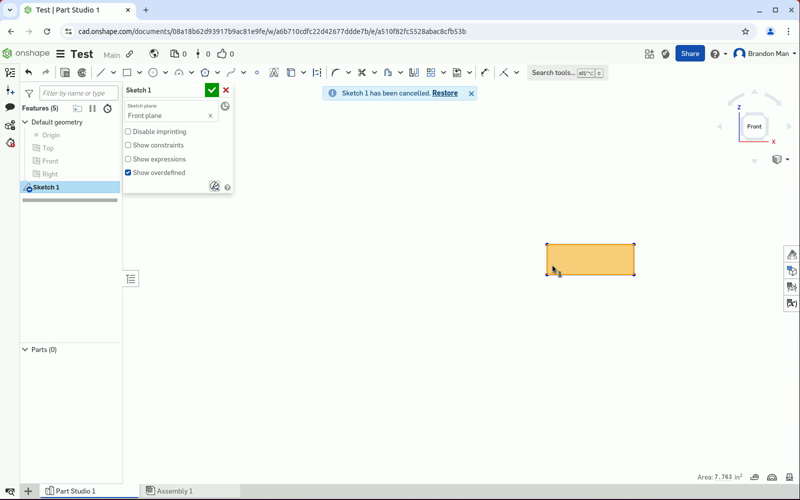
scroll(-6)
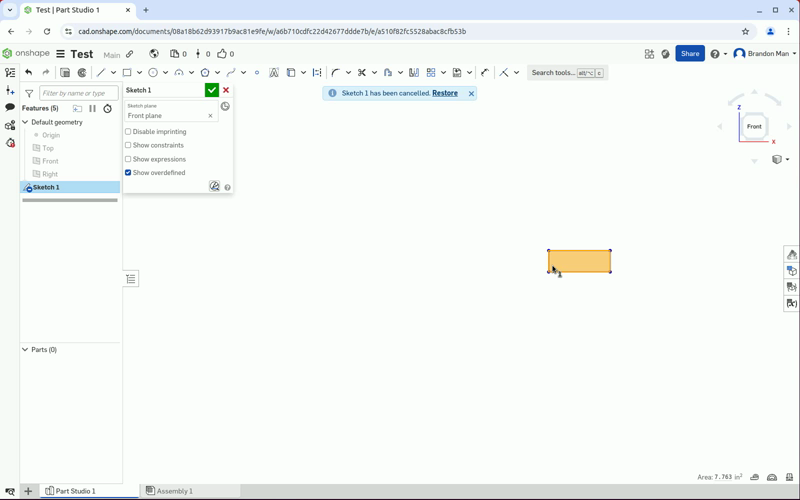
scroll(-6)
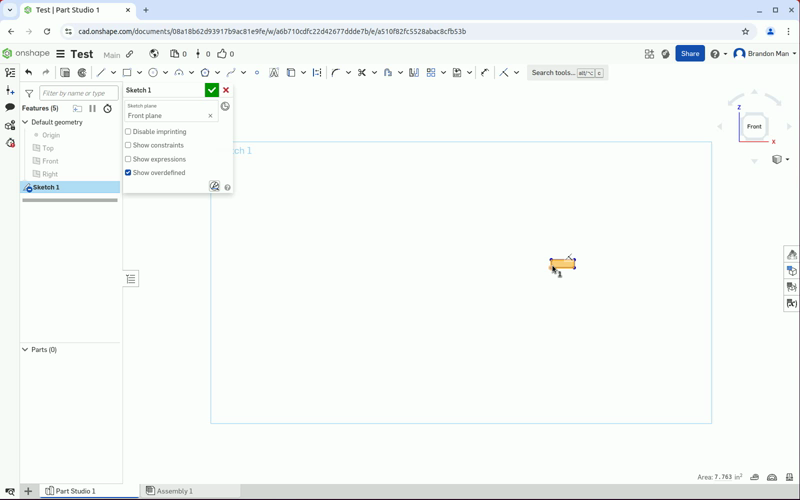
mouse_move(73, 352)
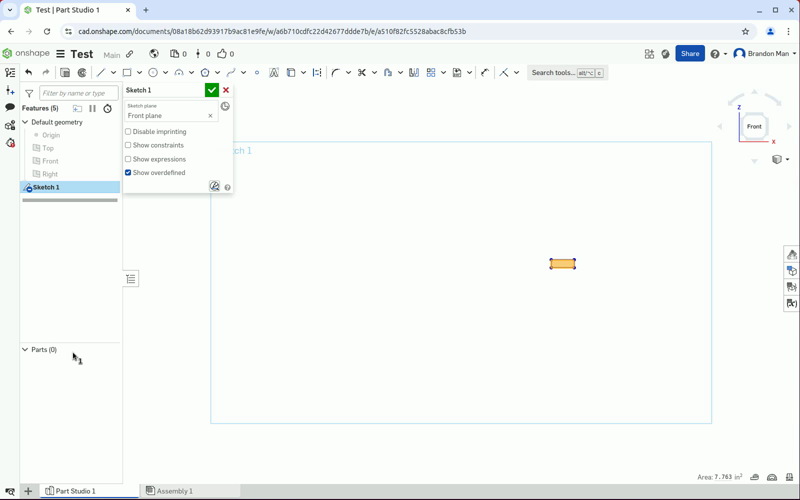
key(shift+y)
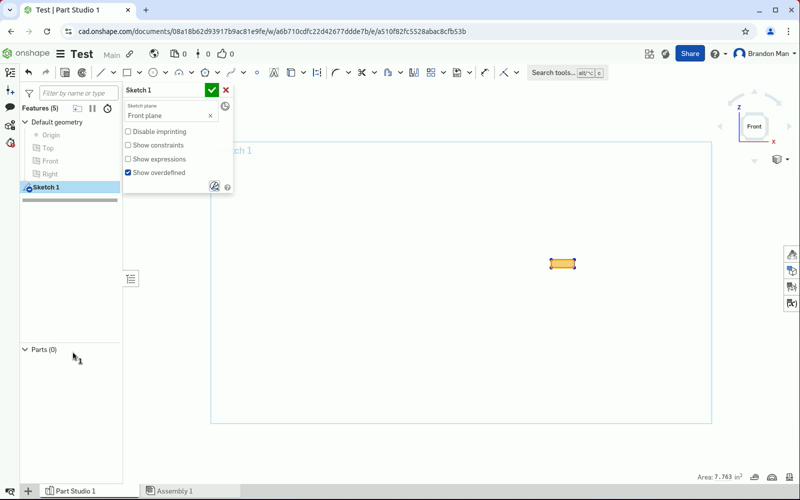
key(shift+e)
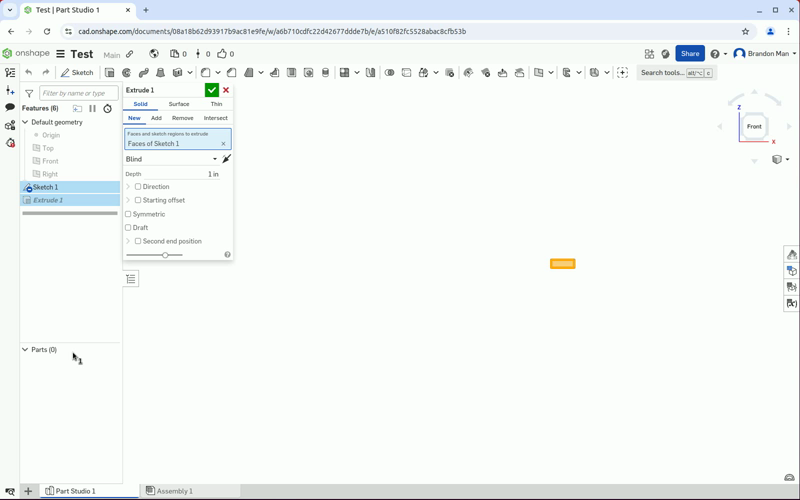
mouse_move(143, 106)
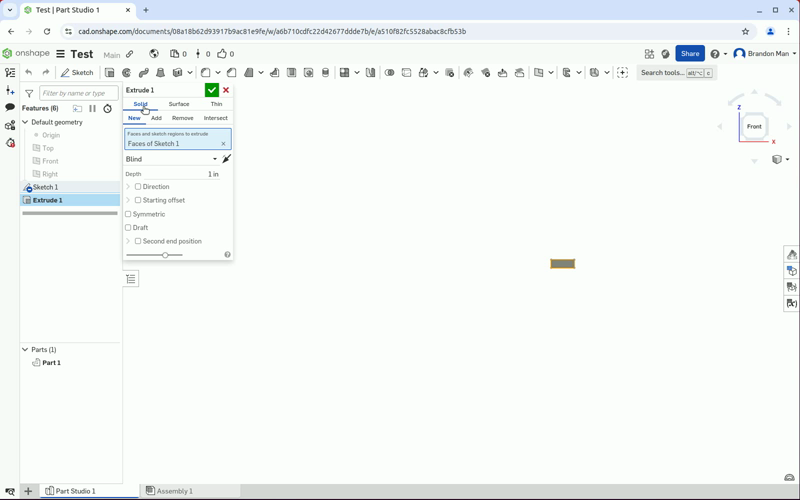
click(143, 106)
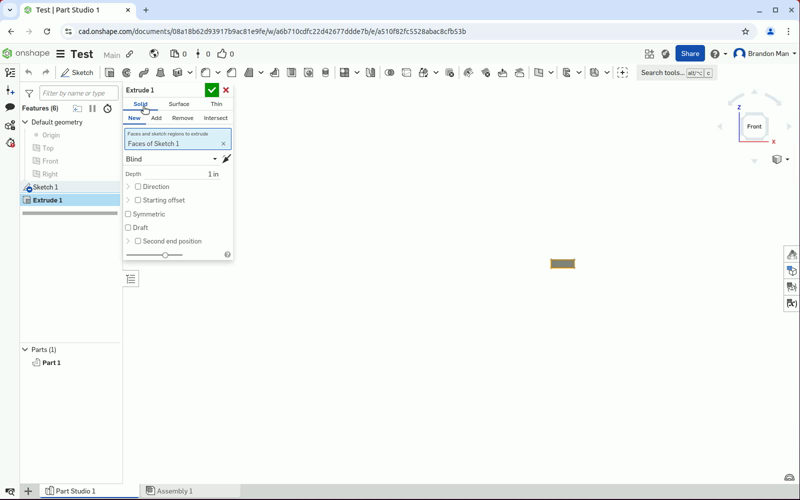
mouse_move(137, 120)
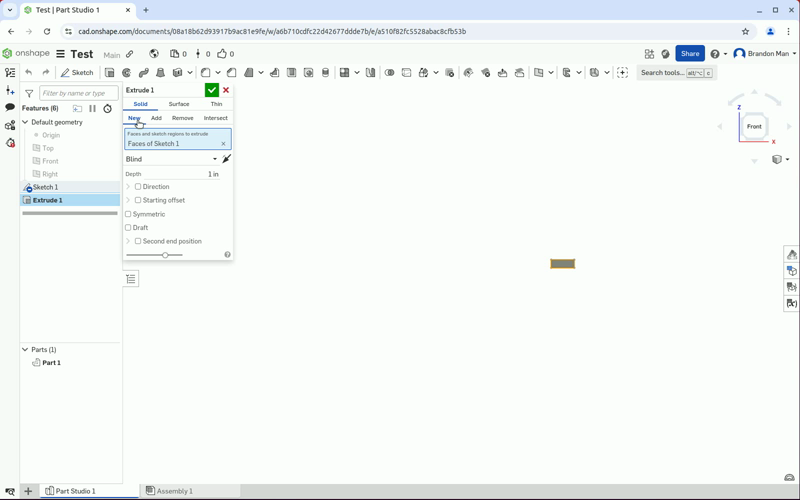
click(137, 120)
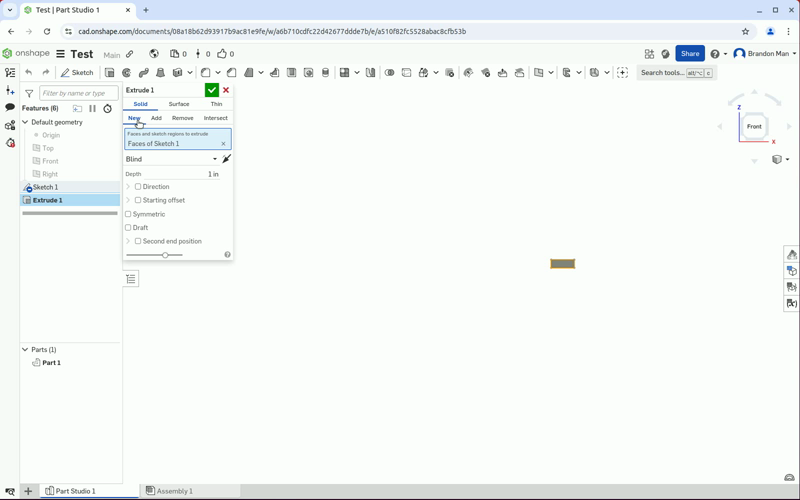
key(tab, 4)
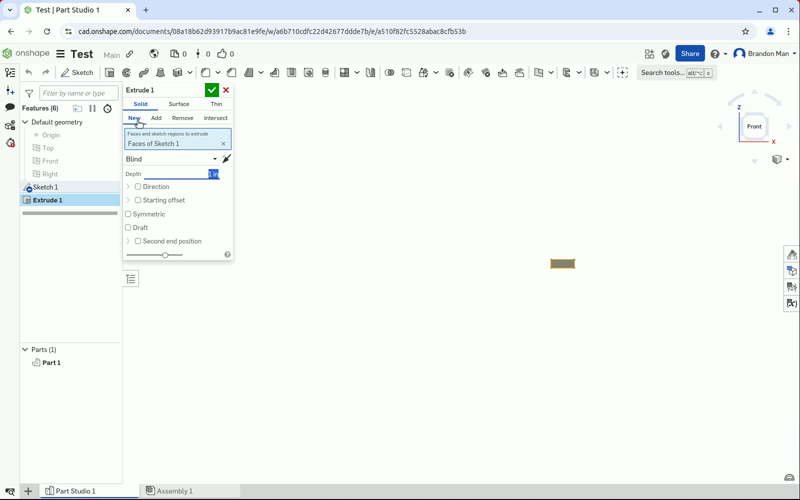
text(-0.241)
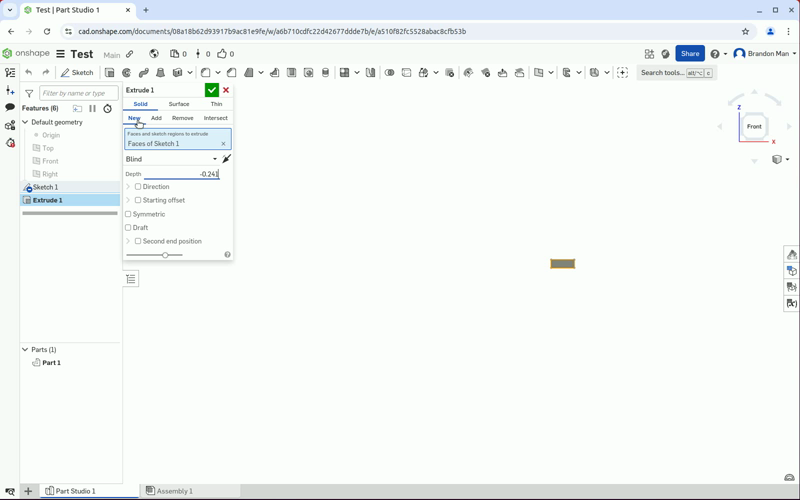
key(enter)
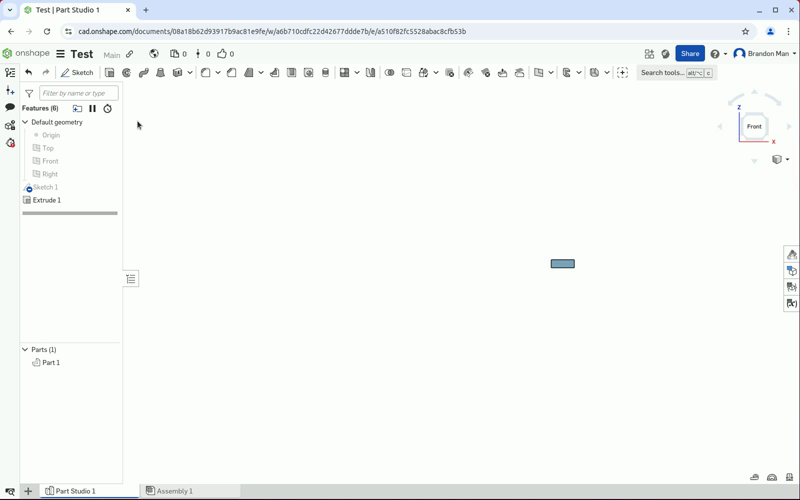
key(shift+h)
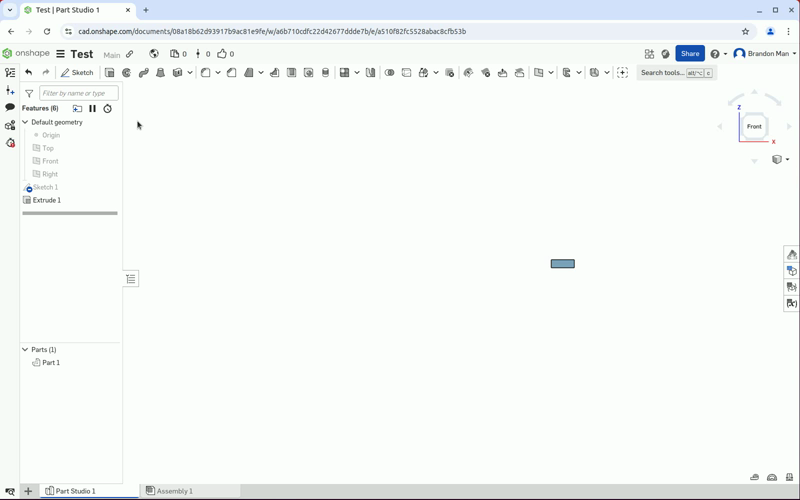
key(shift+h)
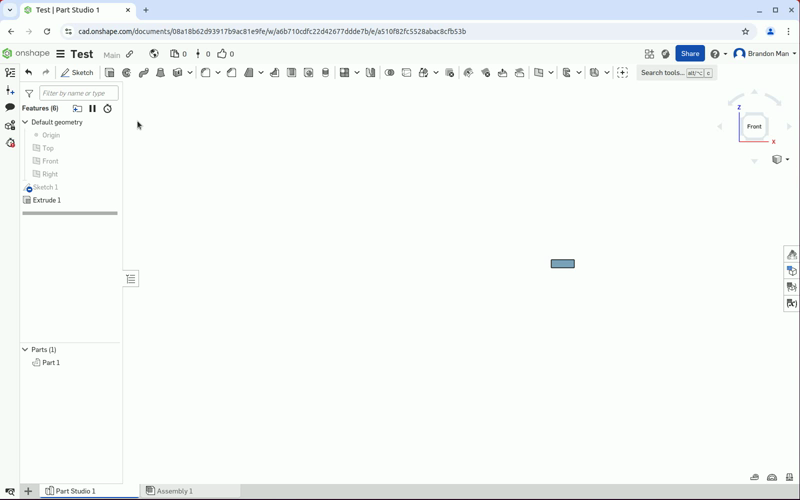
mouse_move(73, 189)
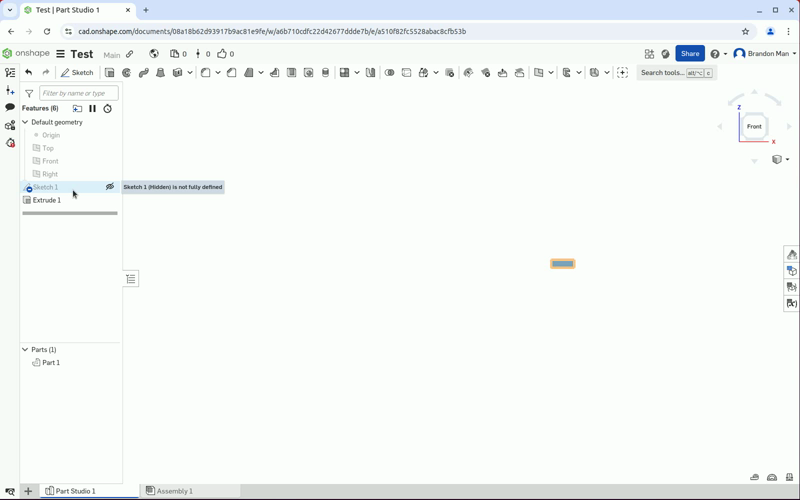
click(73, 189)
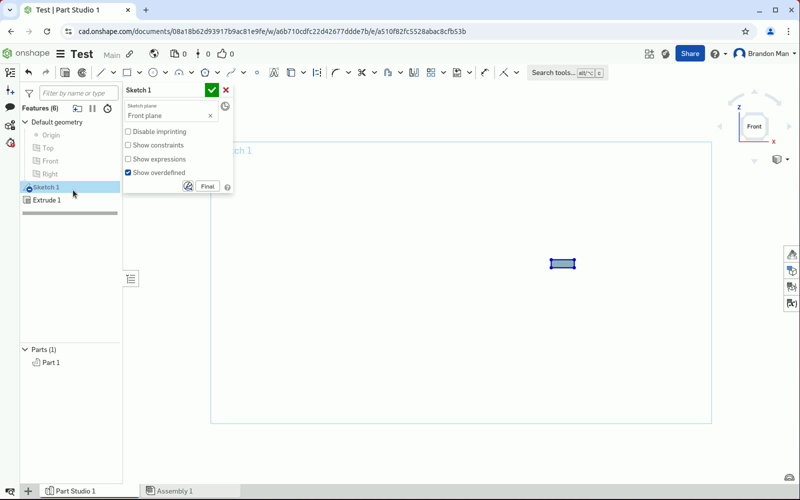
mouse_move(229, 92)
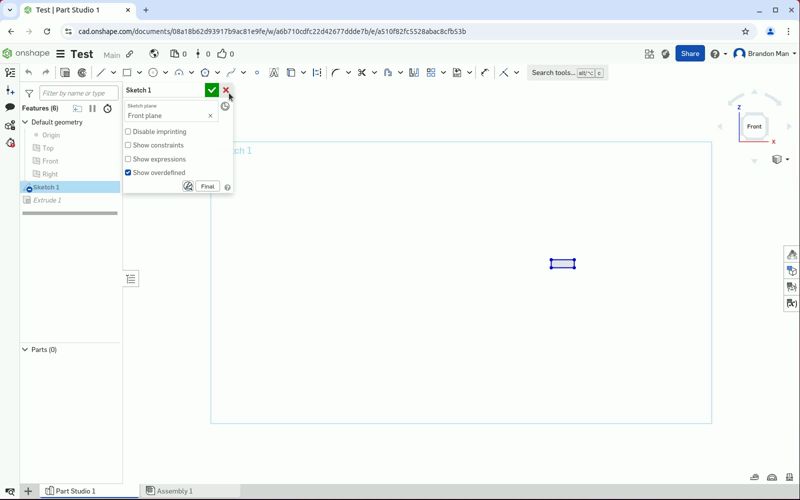
click(229, 92)
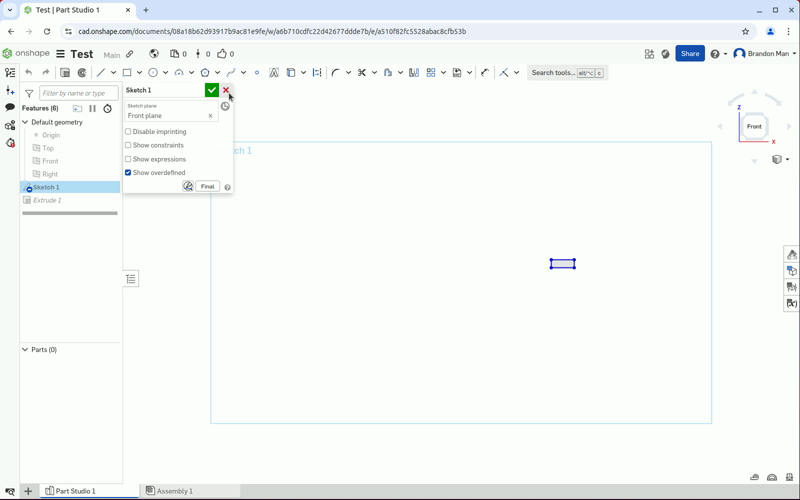
key(shift+s)
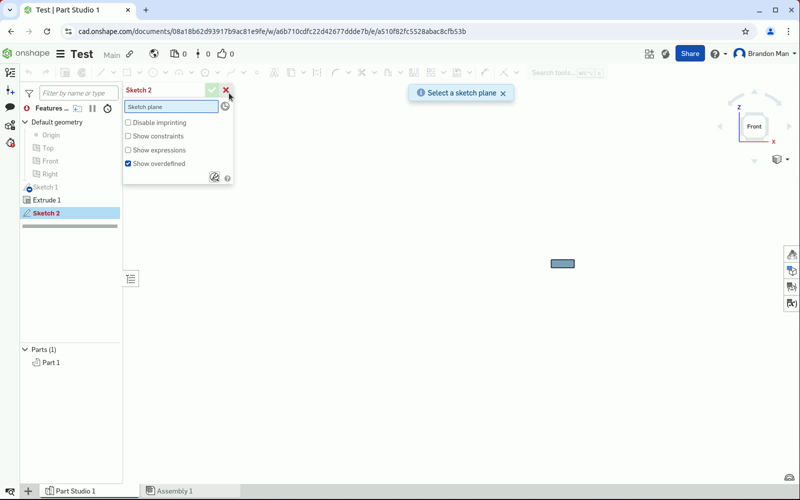
mouse_move(73, 163)
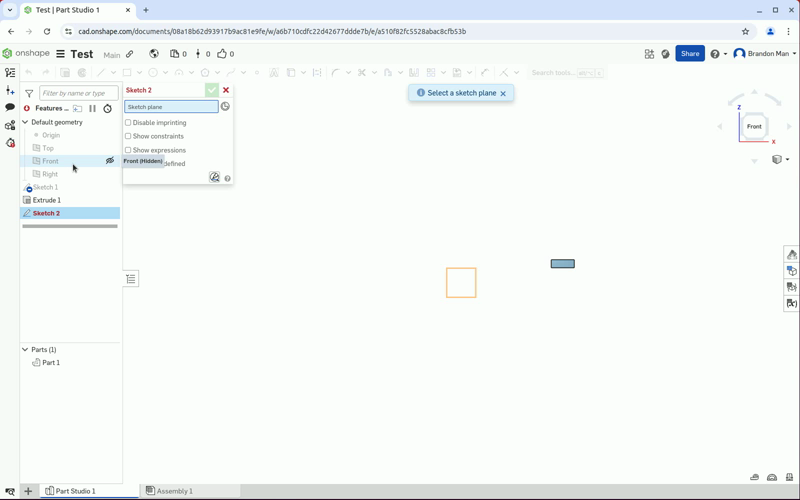
click(73, 163)
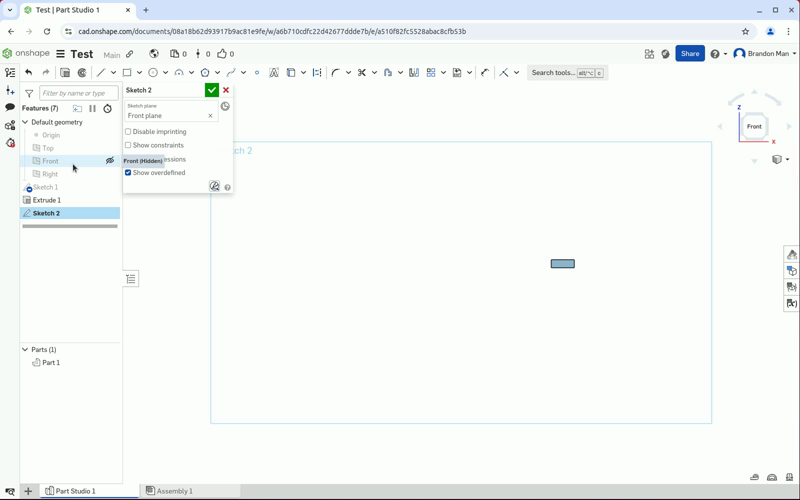
mouse_move(73, 352)
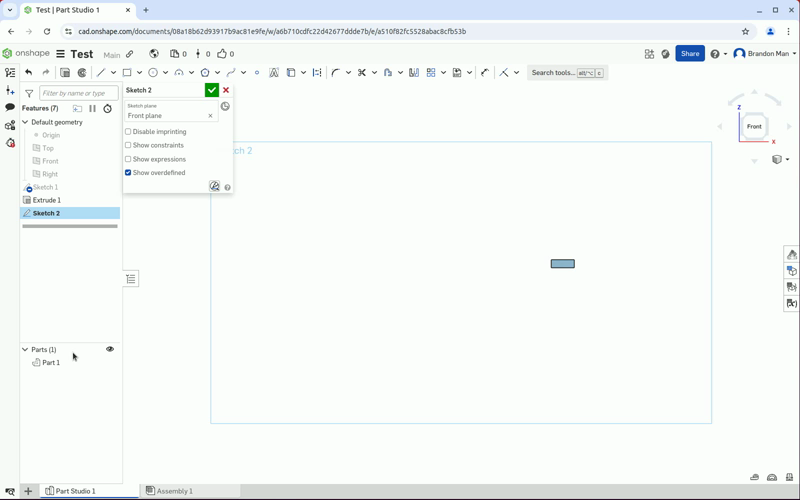
key(y)
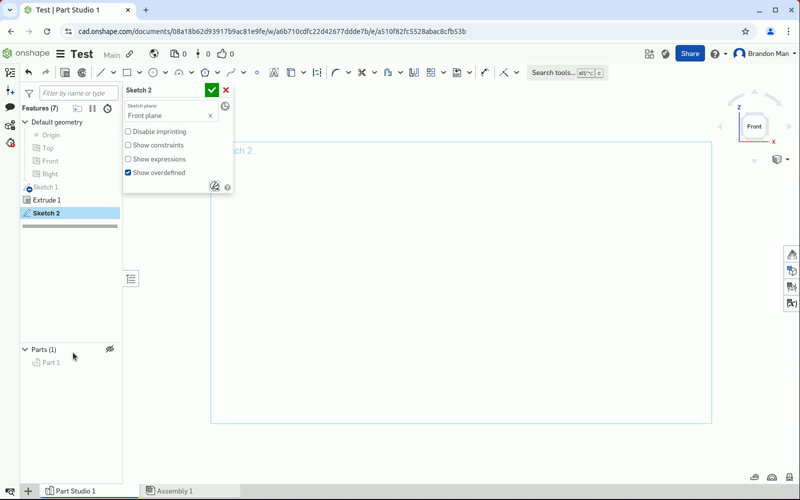
key(l)
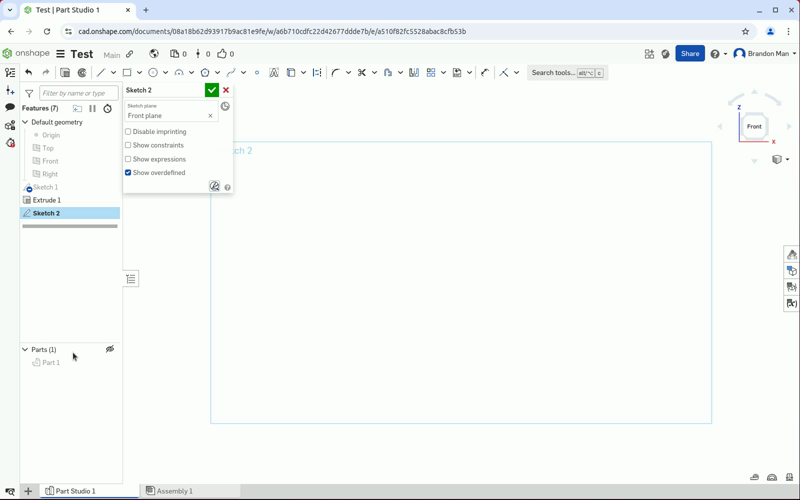
key_down(shift)
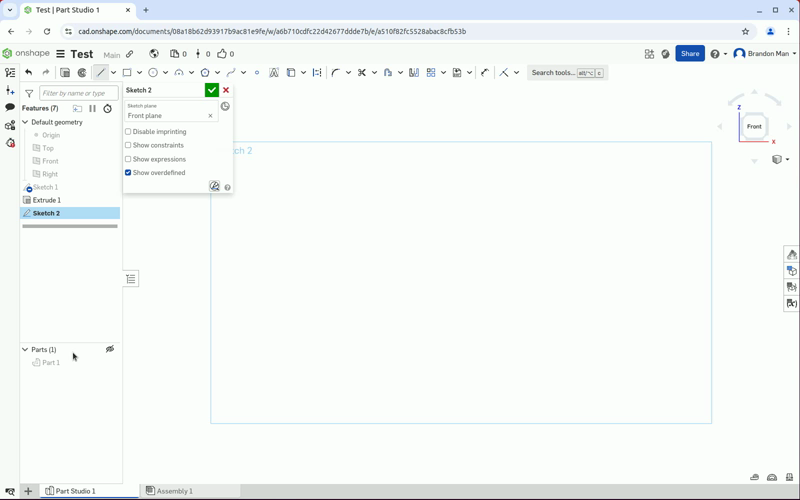
mouse_move(532, 266)
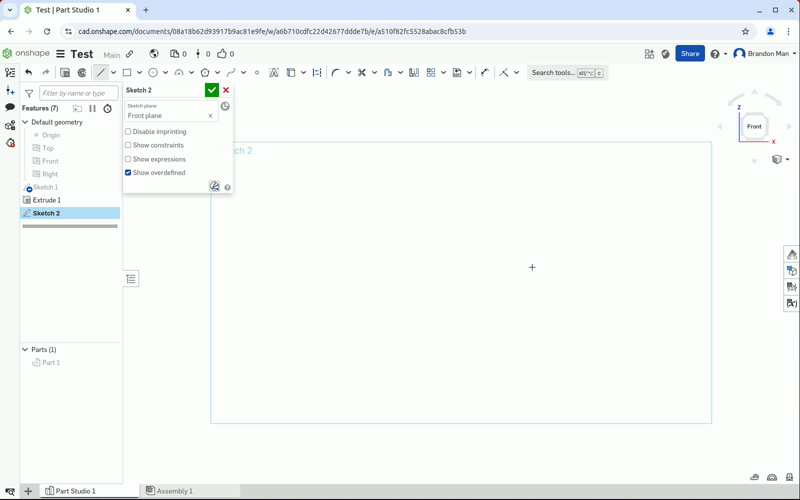
click(532, 266)
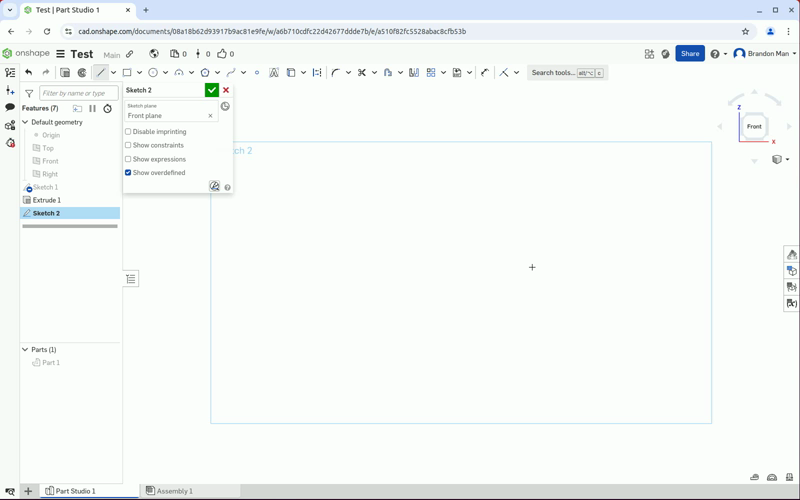
key_up(shift)
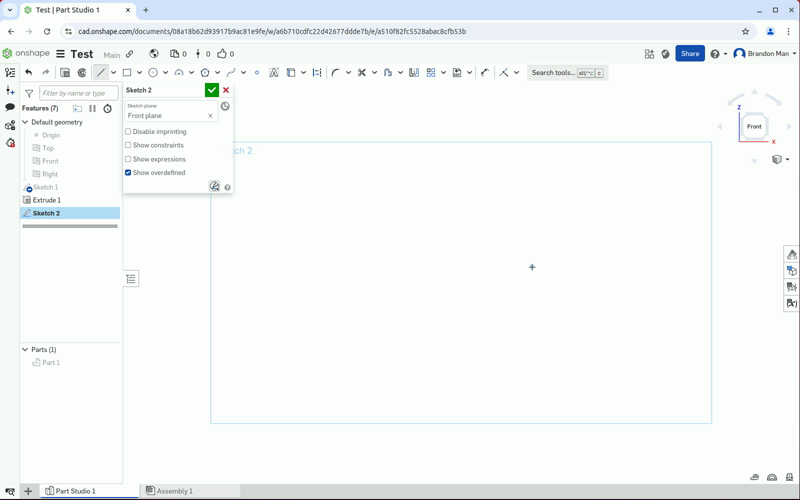
key_down(shift)
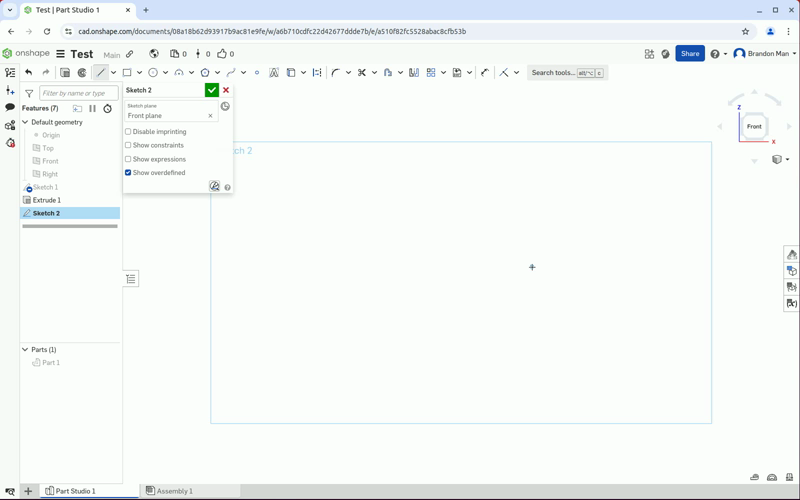
mouse_move(562, 266)
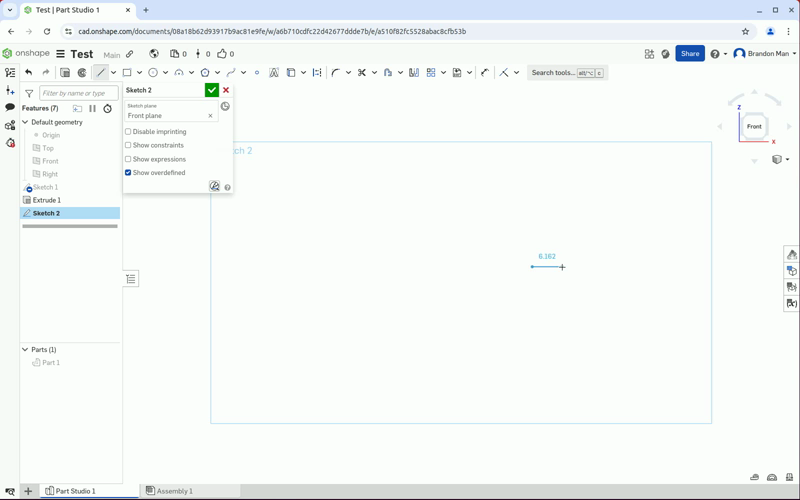
mouse_move(549, 266)
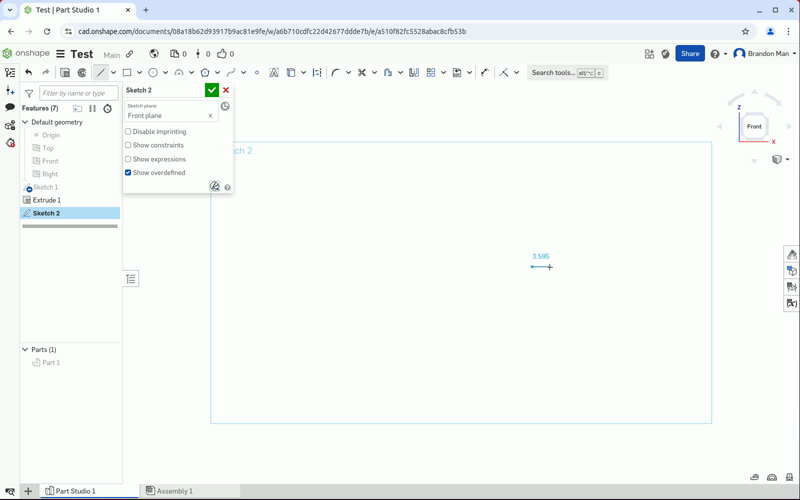
click(549, 266)
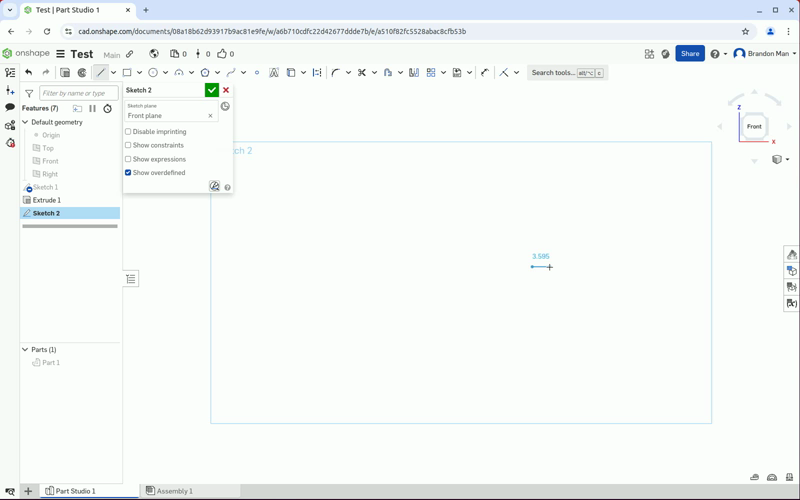
key_up(shift)
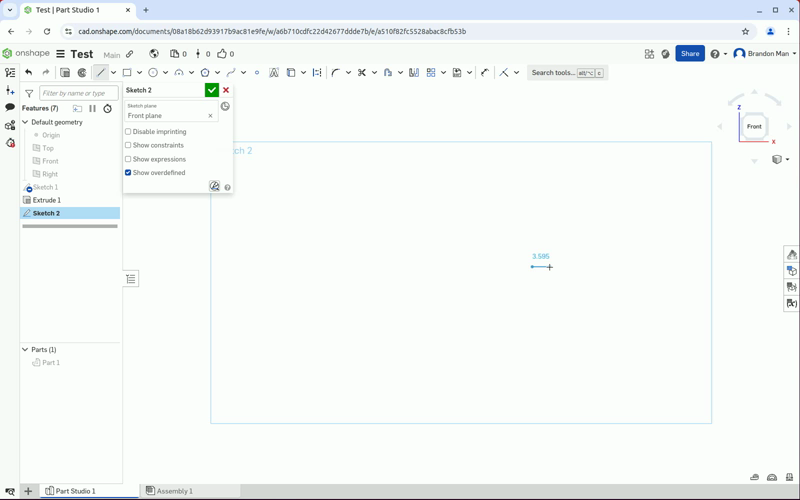
key_down(shift)
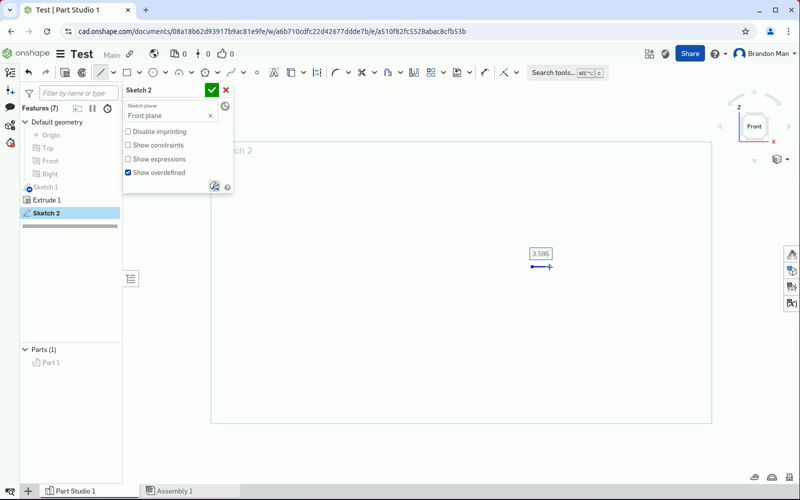
mouse_move(579, 266)
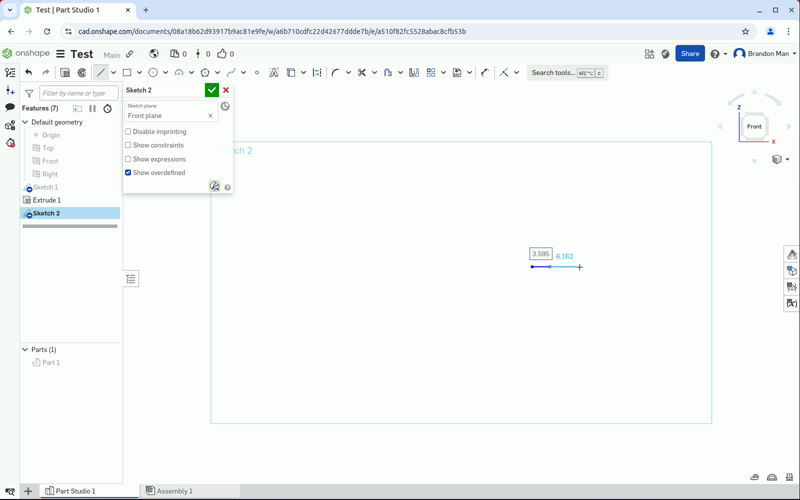
mouse_move(549, 259)
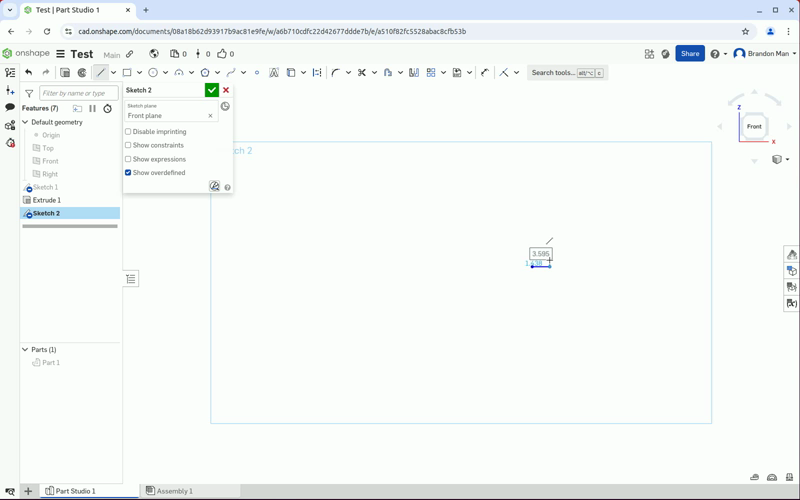
scroll(6)
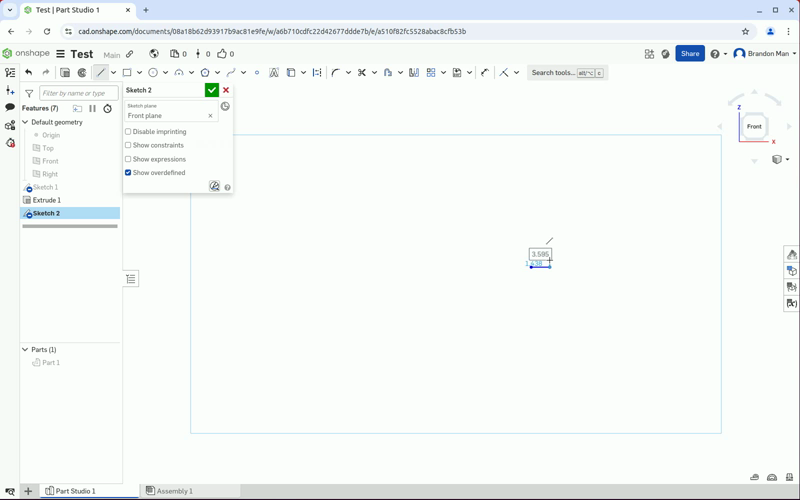
scroll(6)
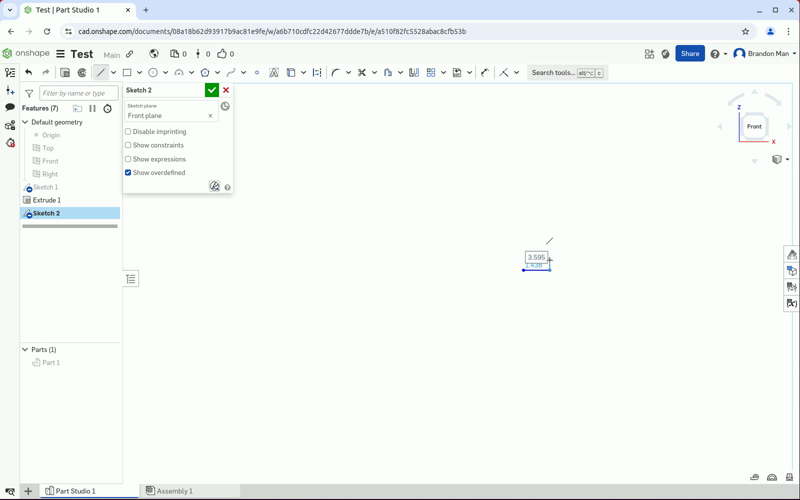
scroll(6)
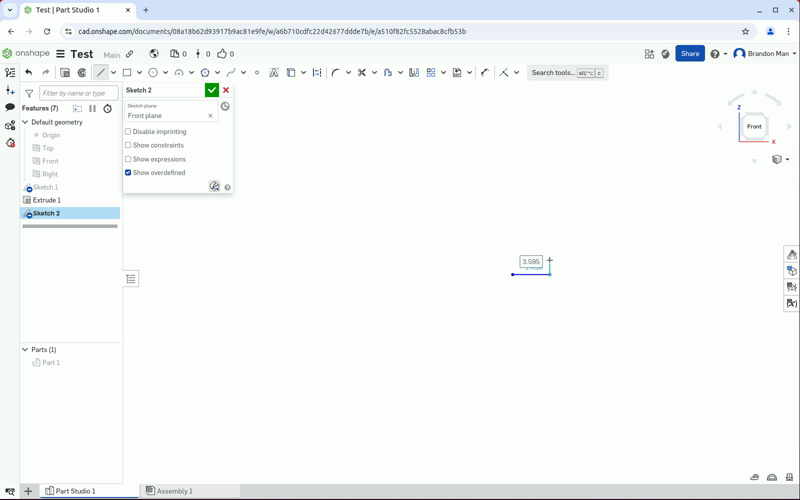
scroll(6)
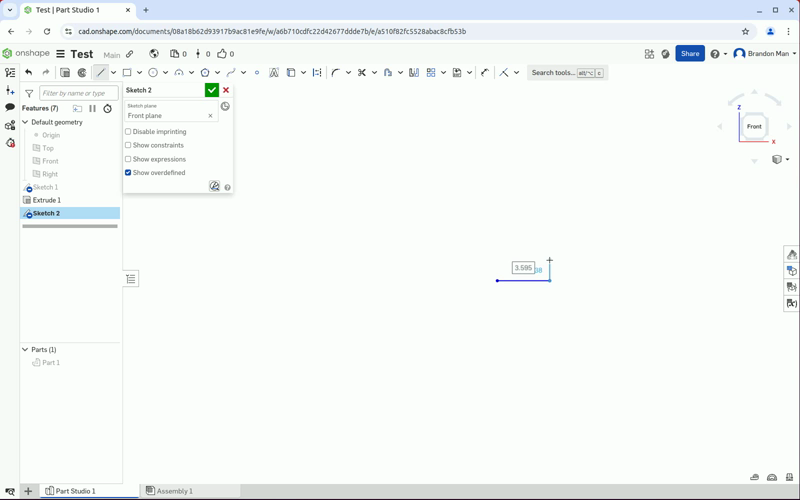
scroll(6)
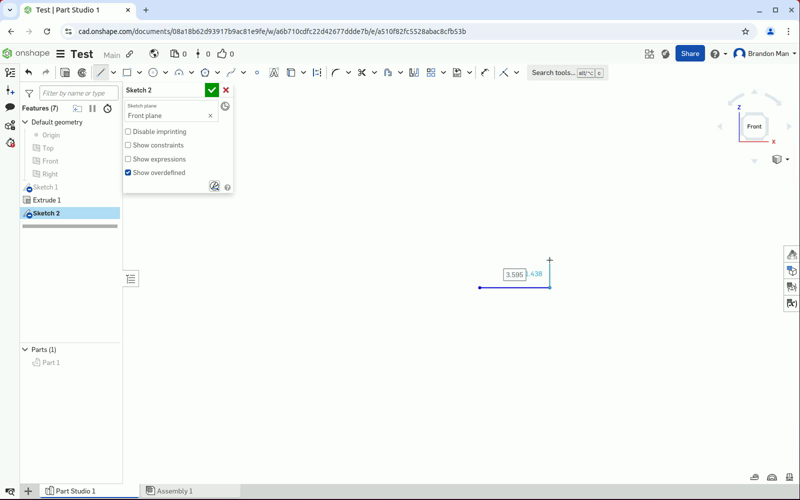
scroll(6)
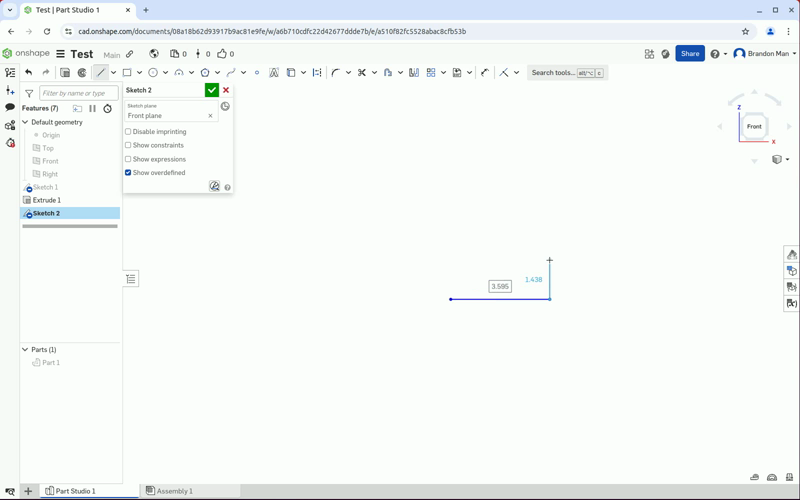
scroll(6)
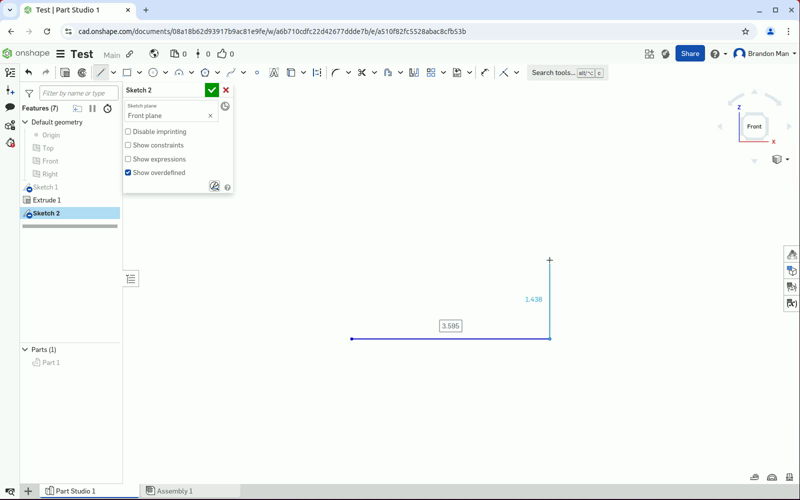
click(549, 259)
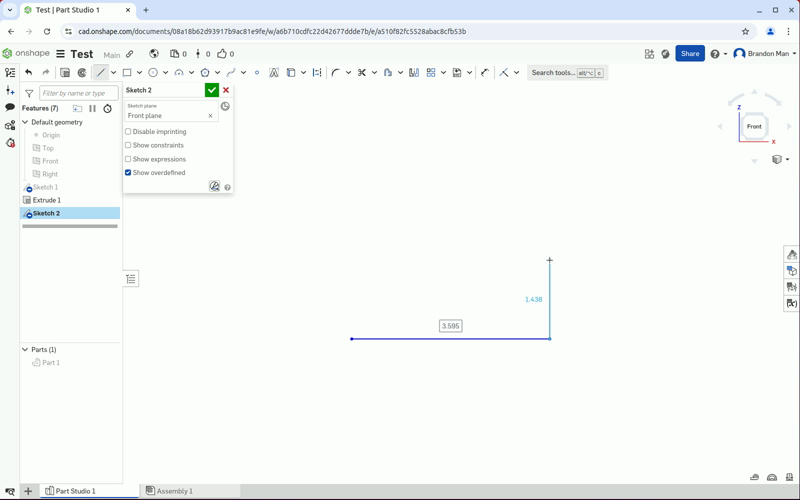
scroll(-6)
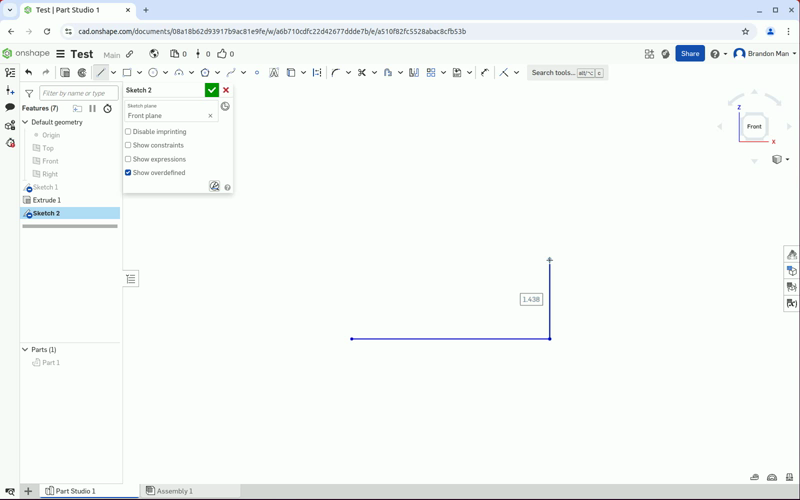
scroll(-6)
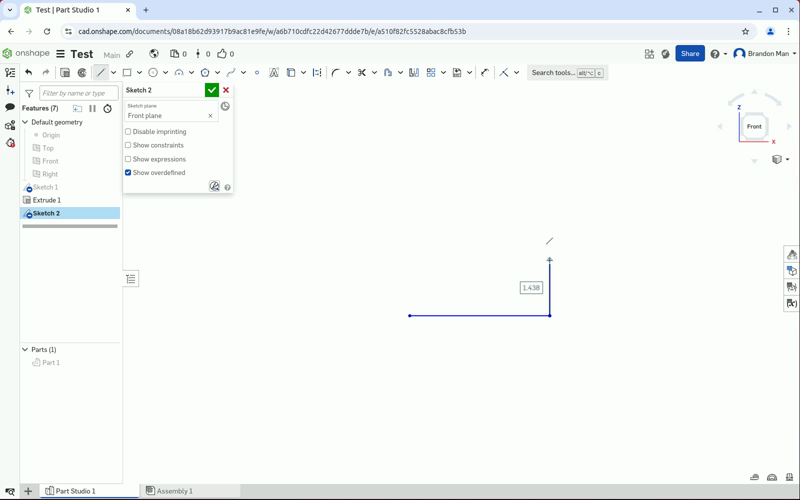
scroll(-6)
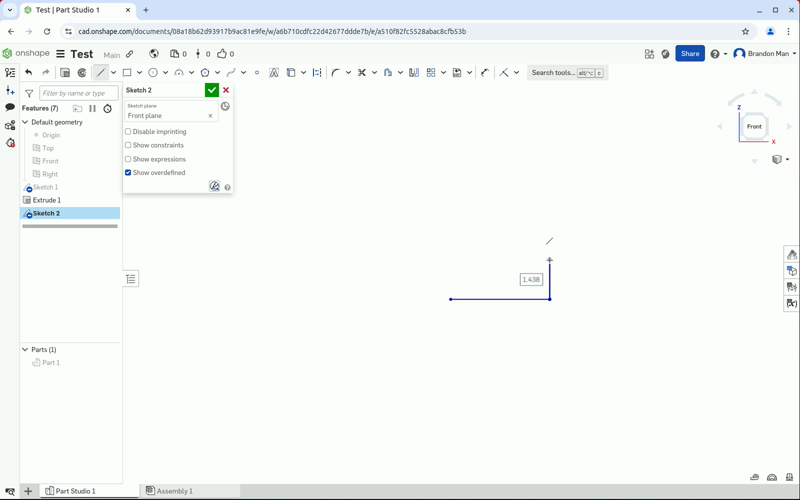
scroll(-6)
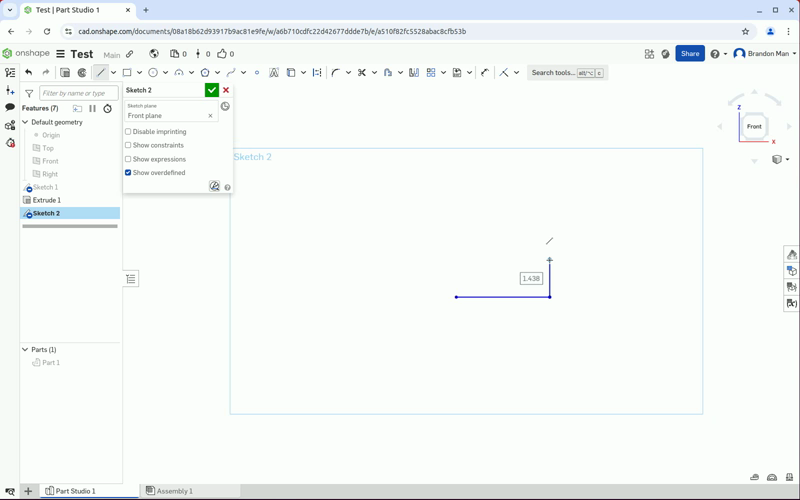
scroll(-6)
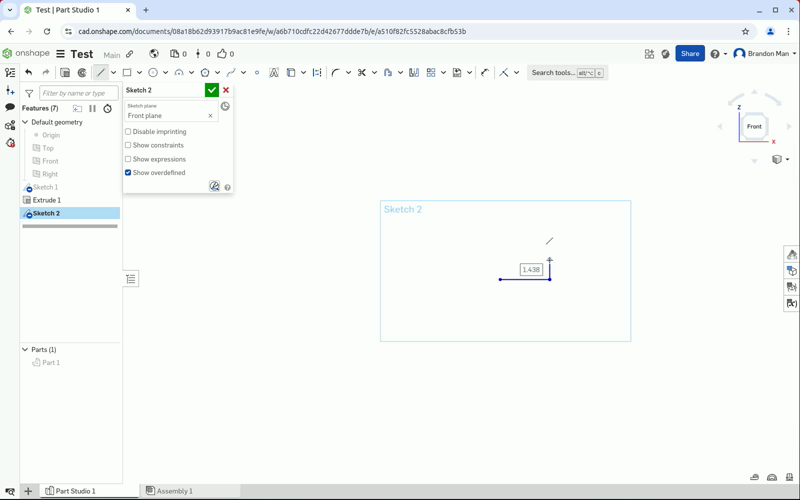
scroll(-6)
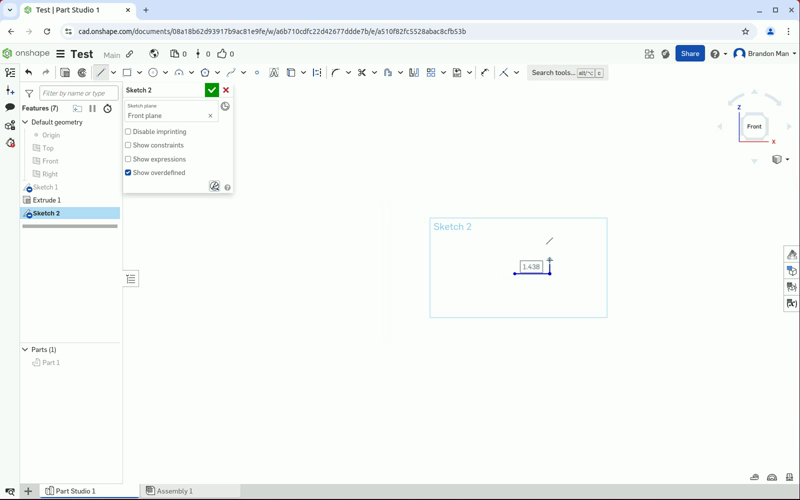
scroll(-6)
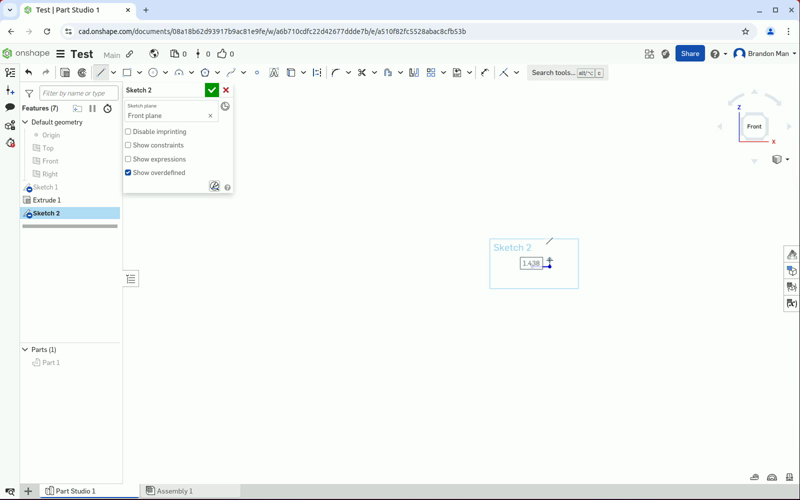
key_up(shift)
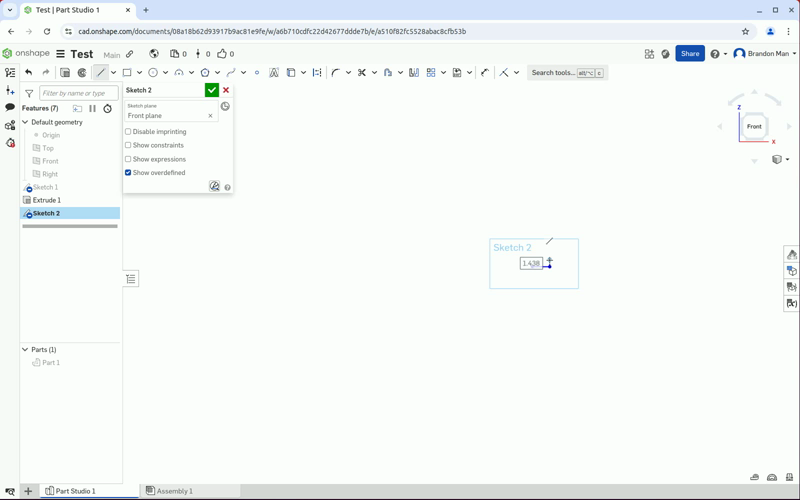
key_down(shift)
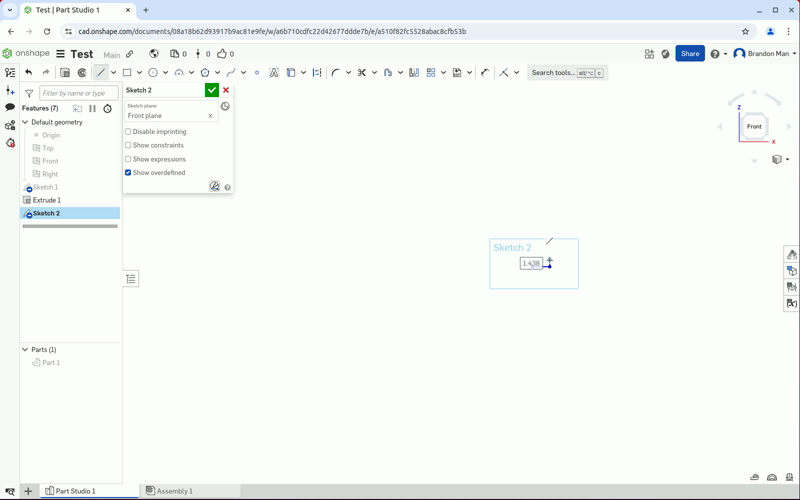
mouse_move(579, 259)
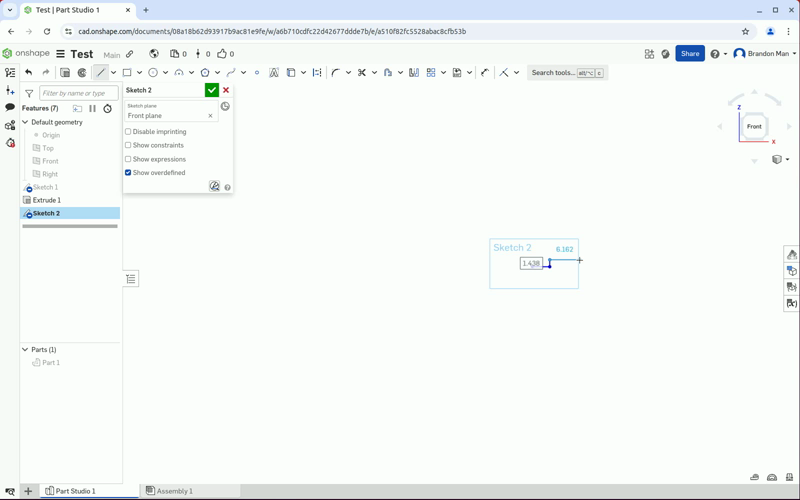
mouse_move(532, 259)
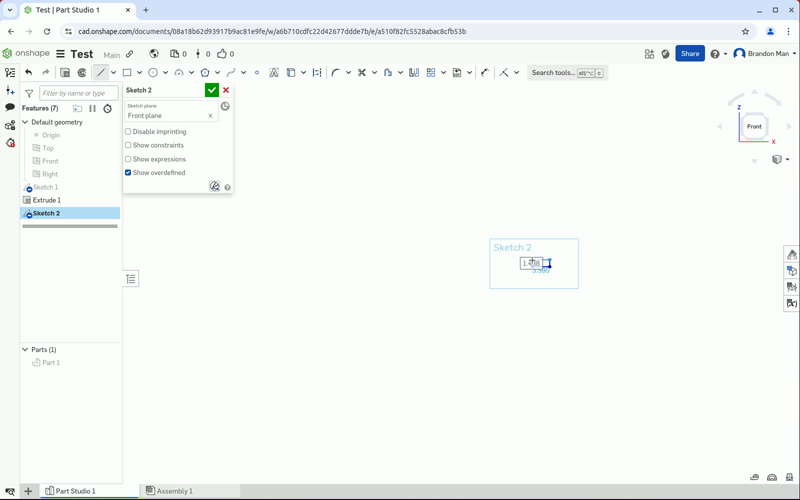
click(532, 259)
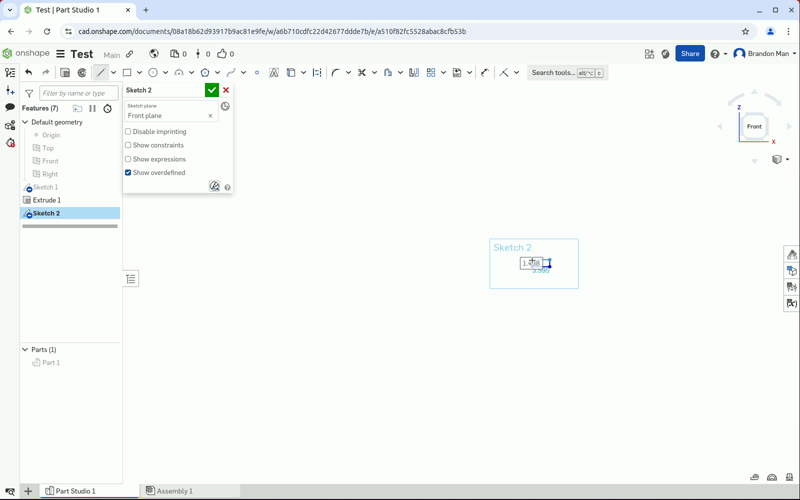
key_up(shift)
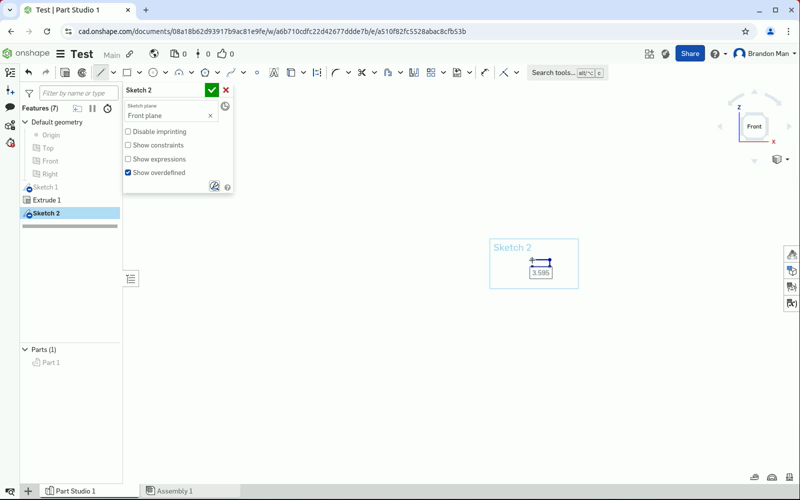
mouse_move(562, 259)
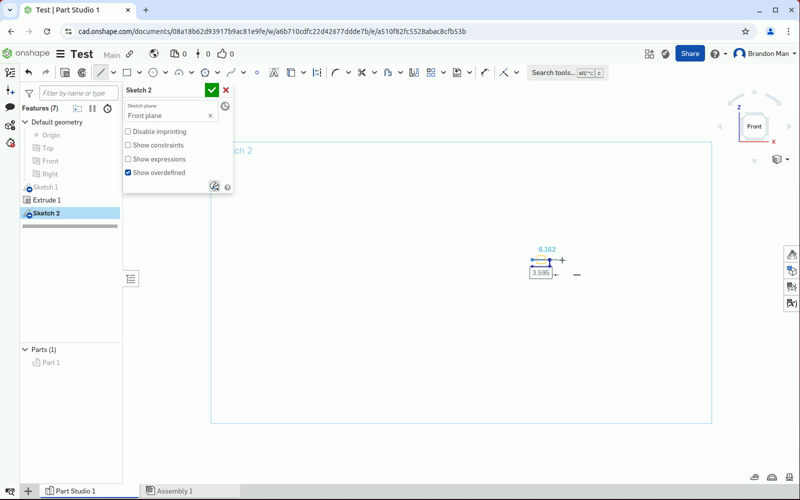
key_down(shift)
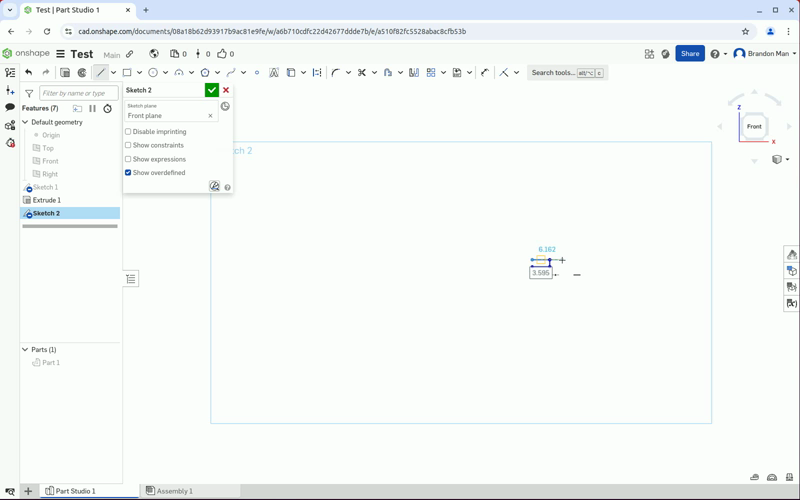
mouse_move(532, 266)
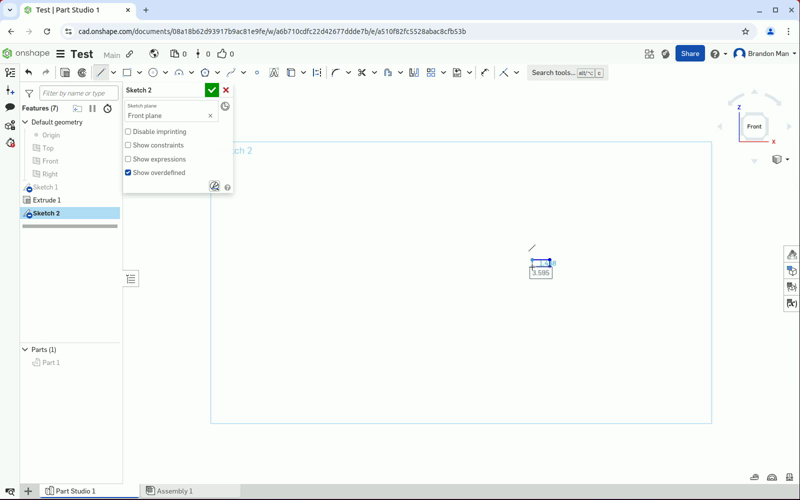
scroll(6)
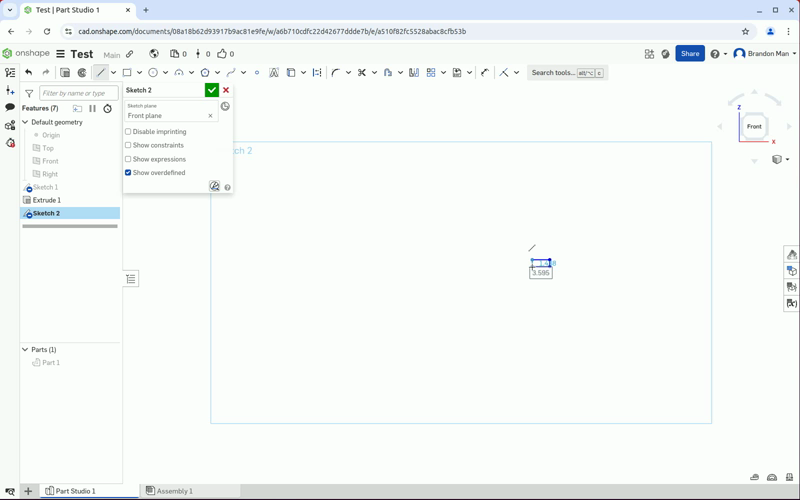
scroll(6)
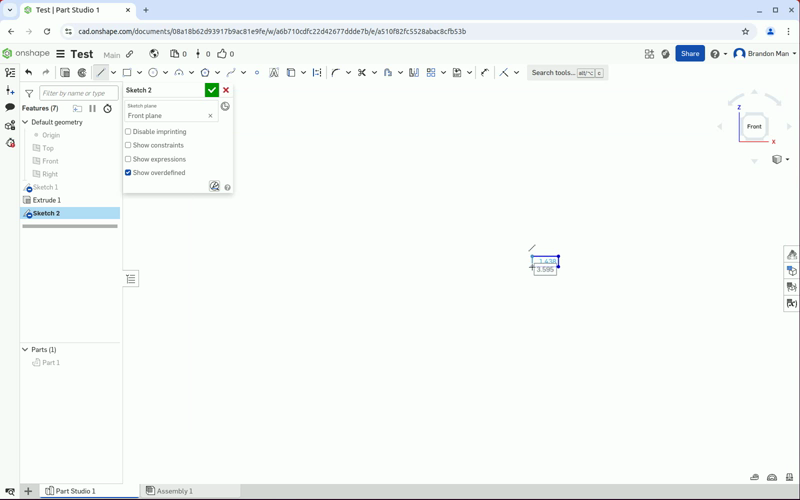
scroll(6)
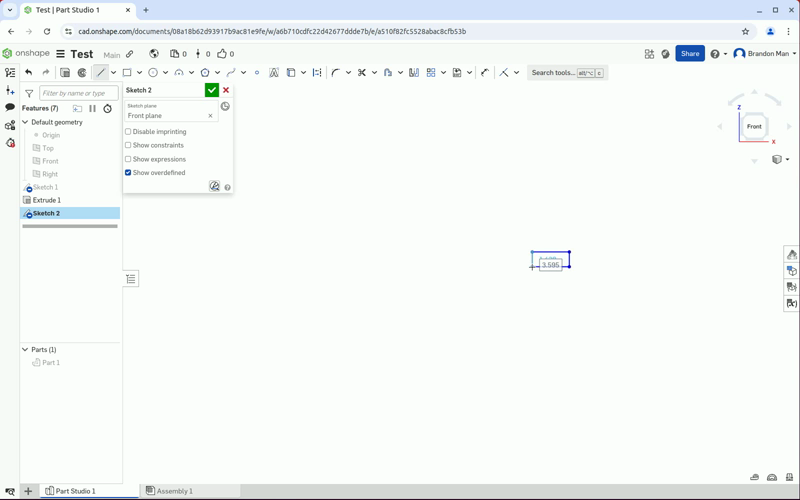
scroll(6)
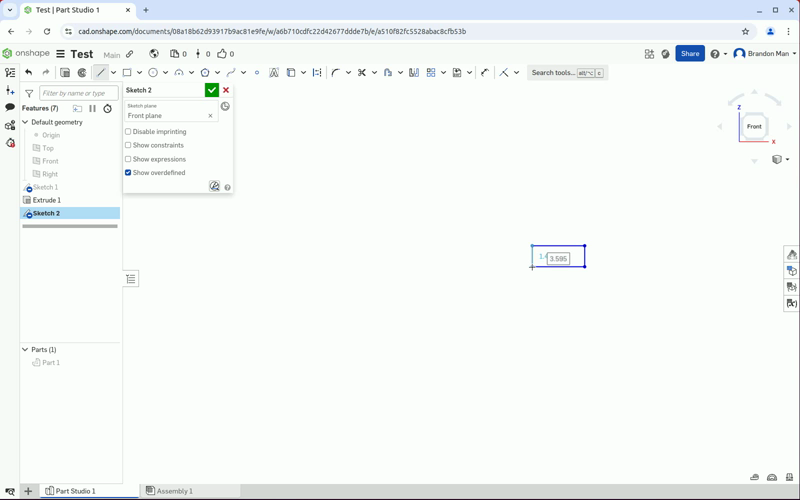
scroll(6)
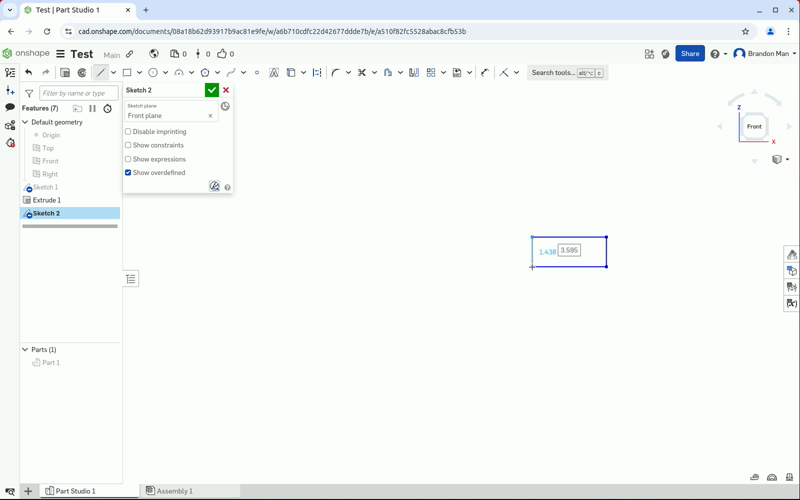
scroll(6)
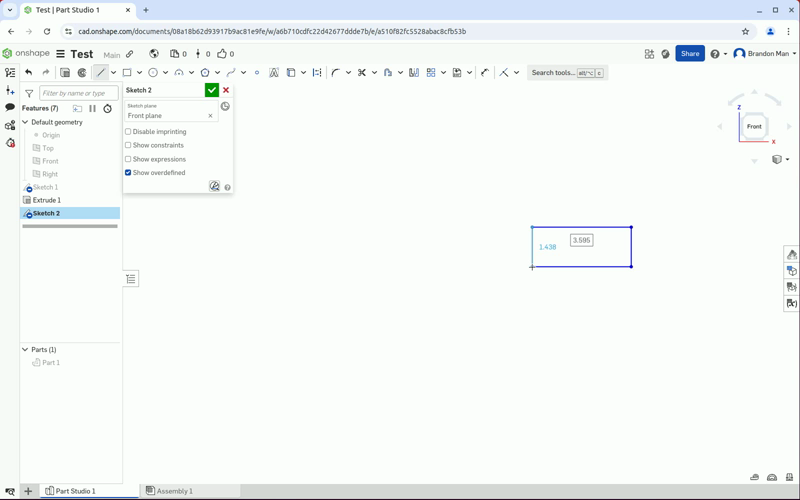
scroll(6)
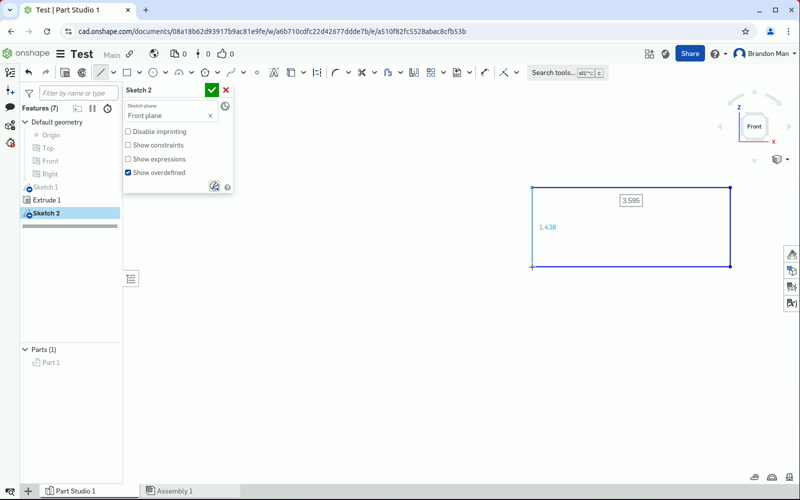
key_up(shift)
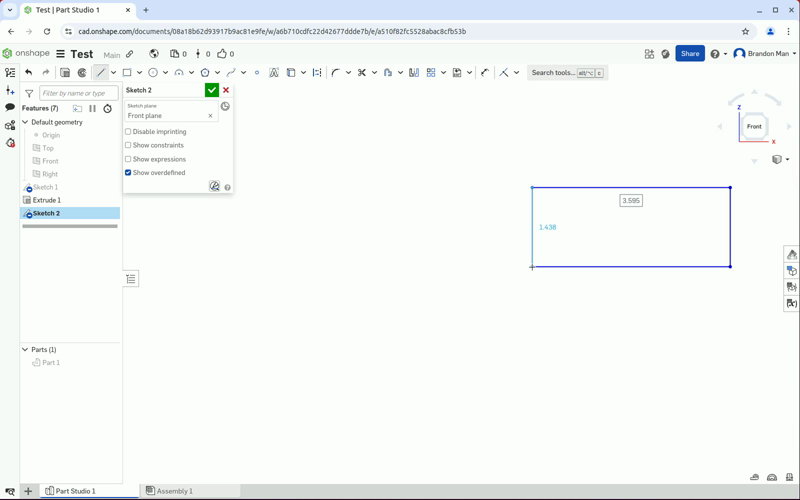
click(532, 266)
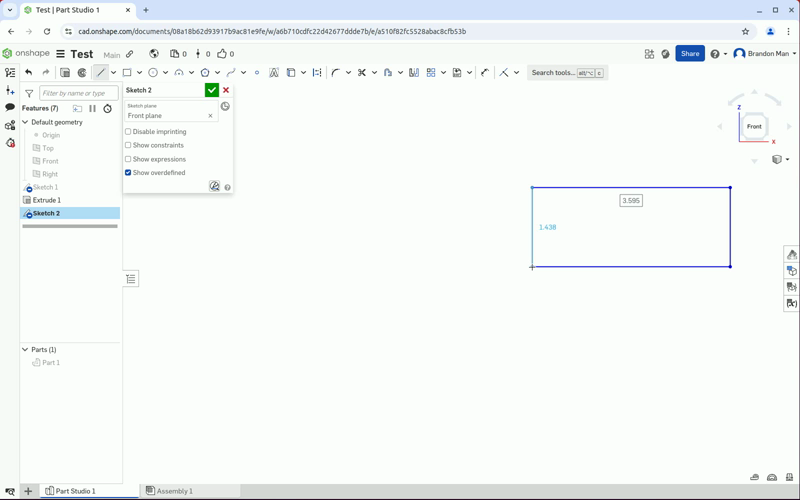
scroll(-6)
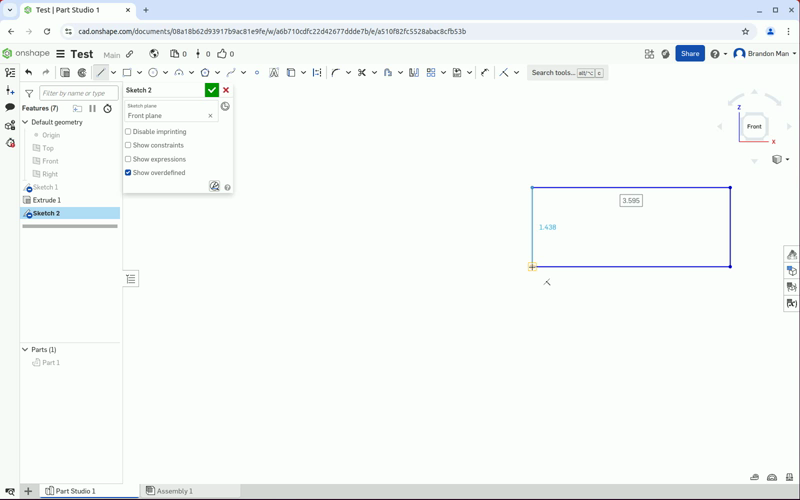
scroll(-6)
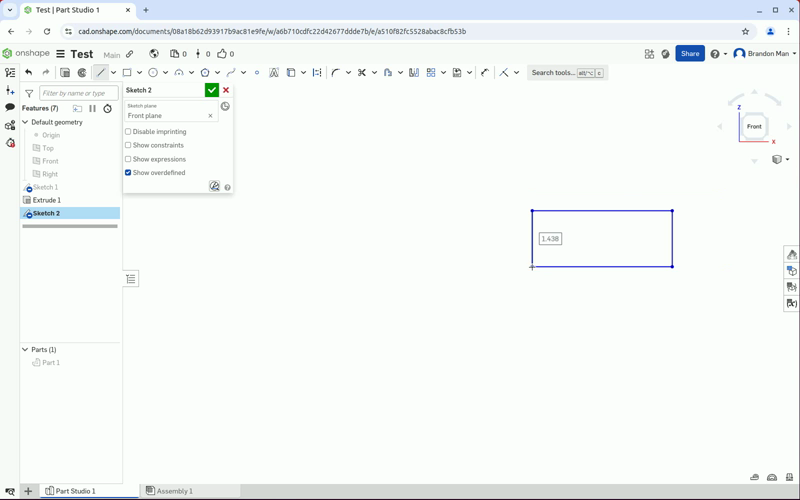
scroll(-6)
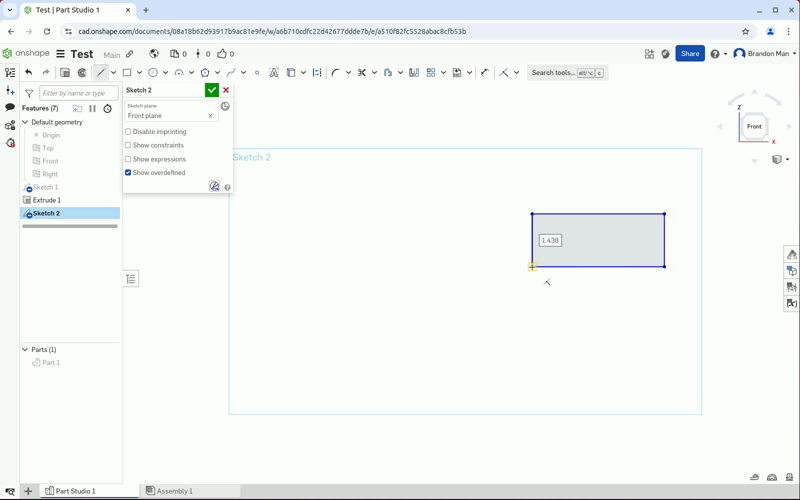
scroll(-6)
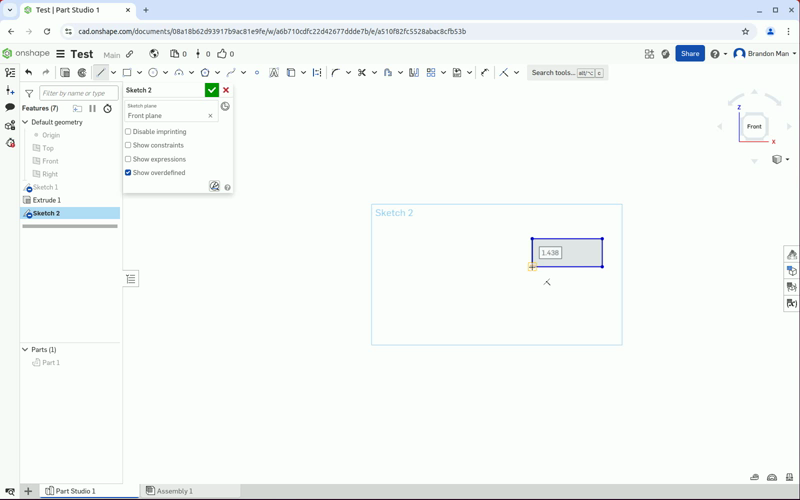
scroll(-6)
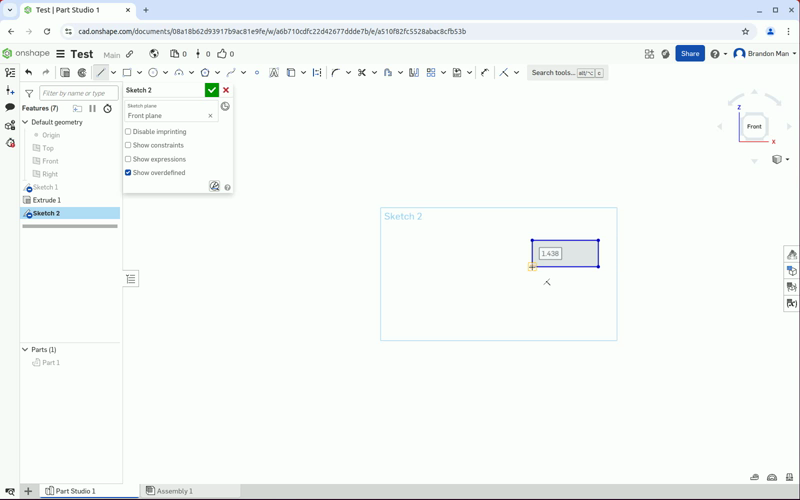
scroll(-6)
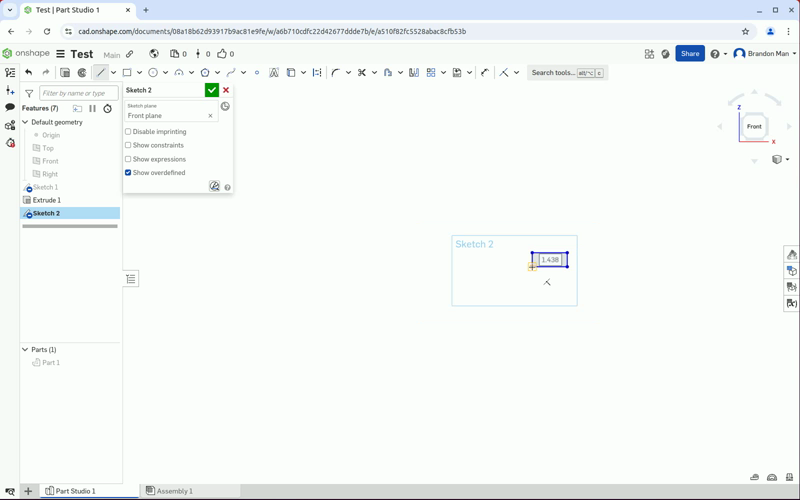
scroll(-6)
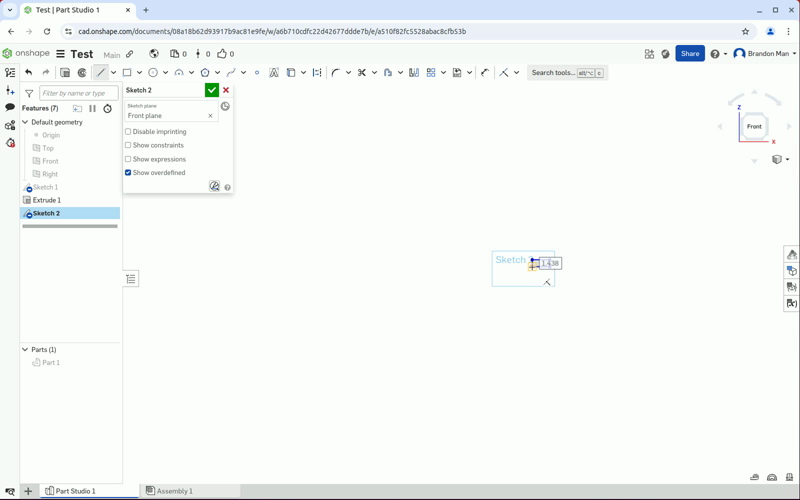
key(esc)
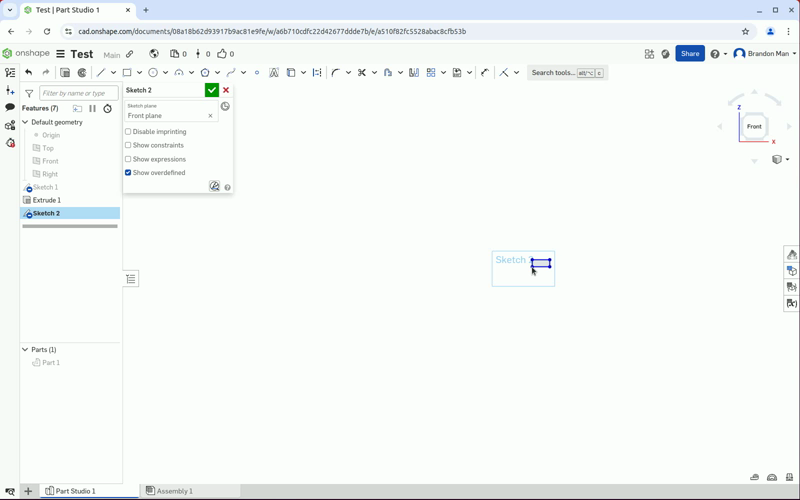
mouse_move(543, 265)
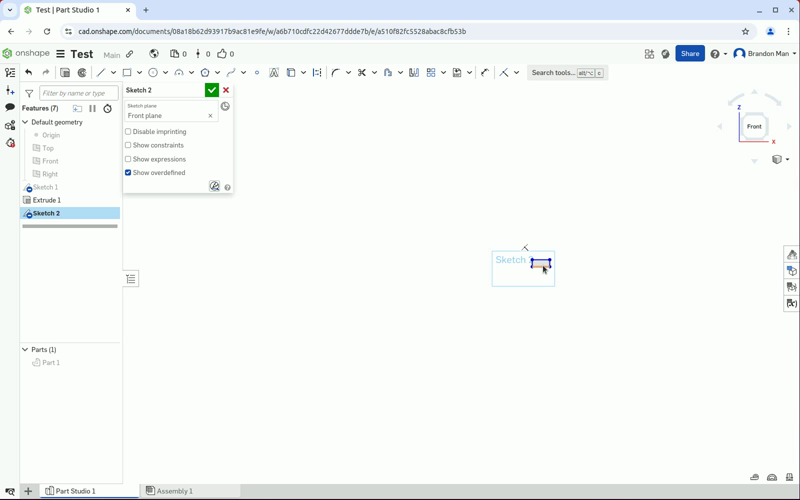
scroll(6)
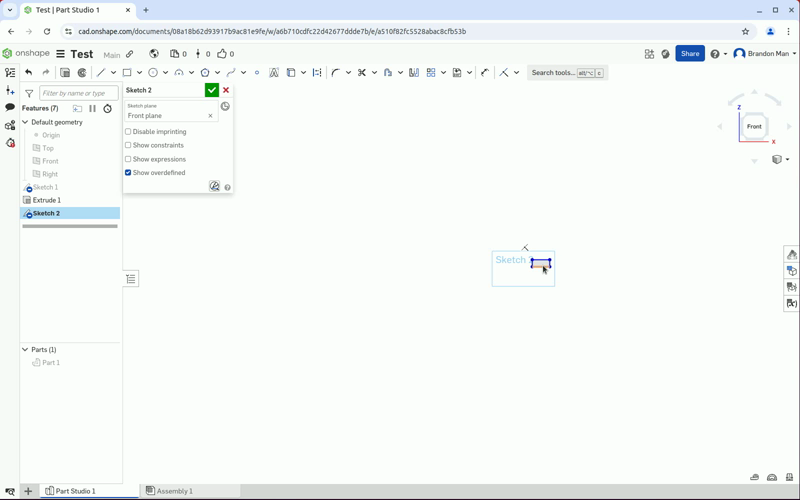
scroll(6)
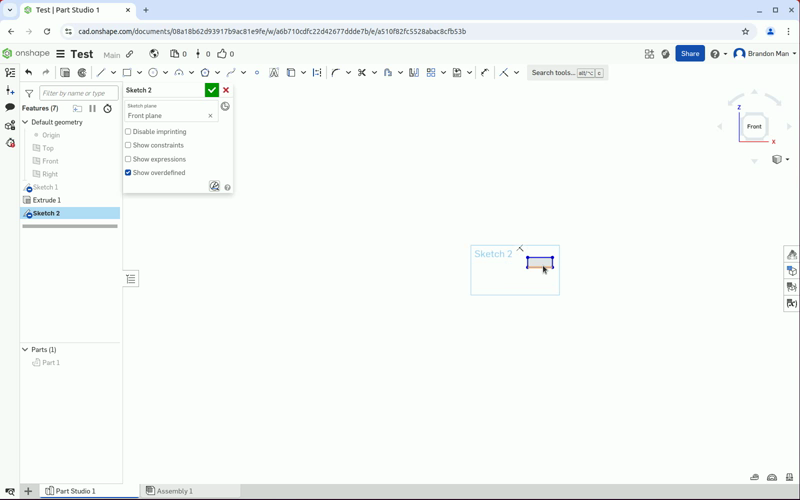
scroll(6)
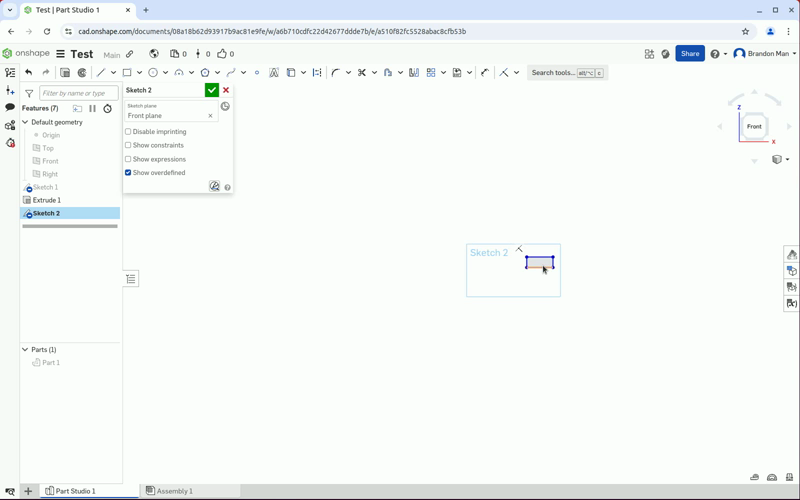
scroll(6)
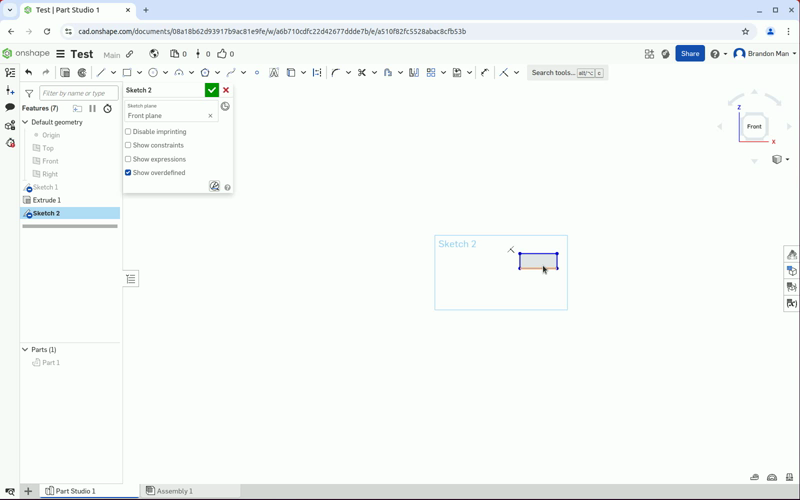
scroll(6)
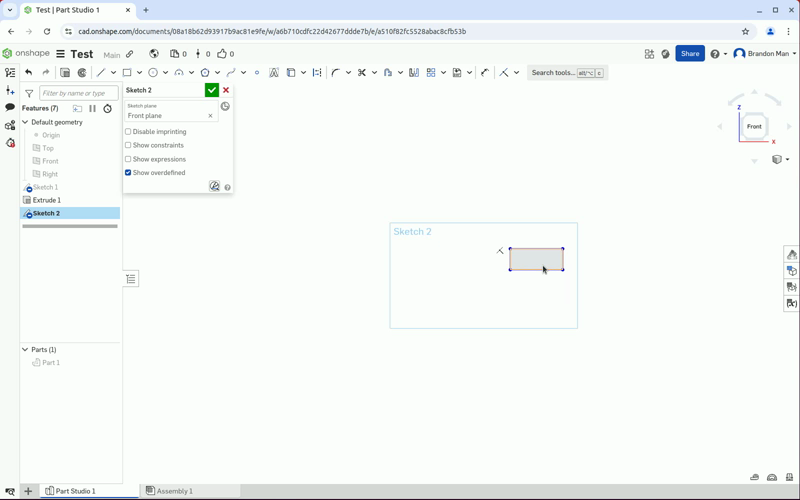
scroll(6)
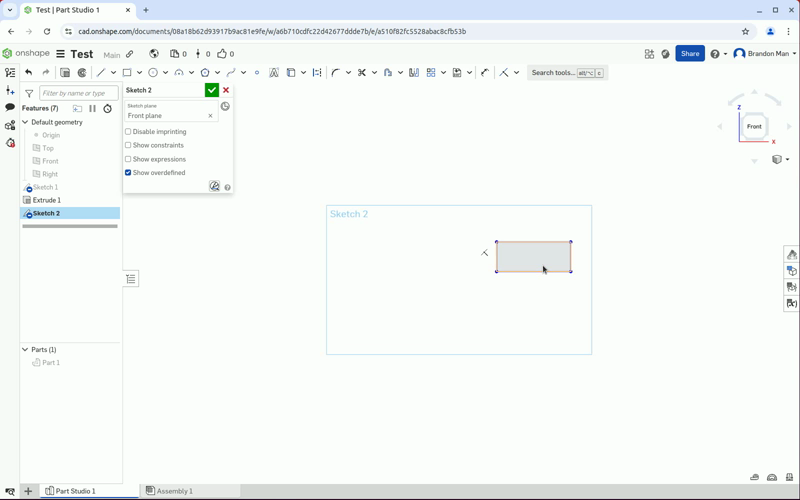
scroll(6)
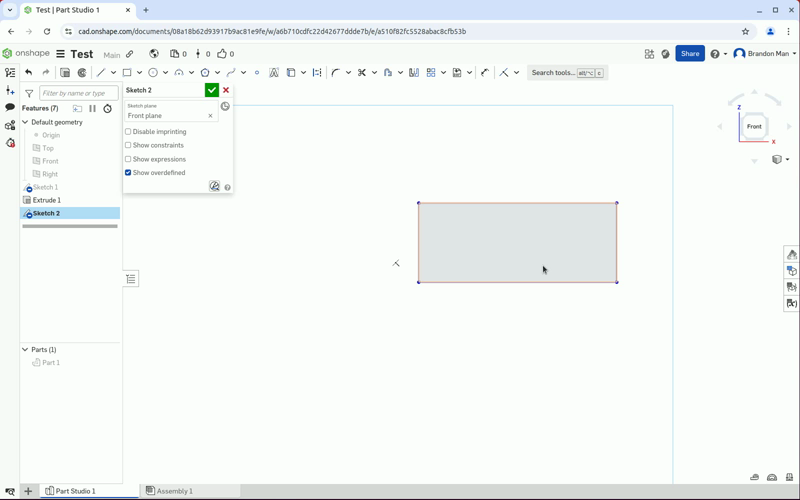
click(543, 265)
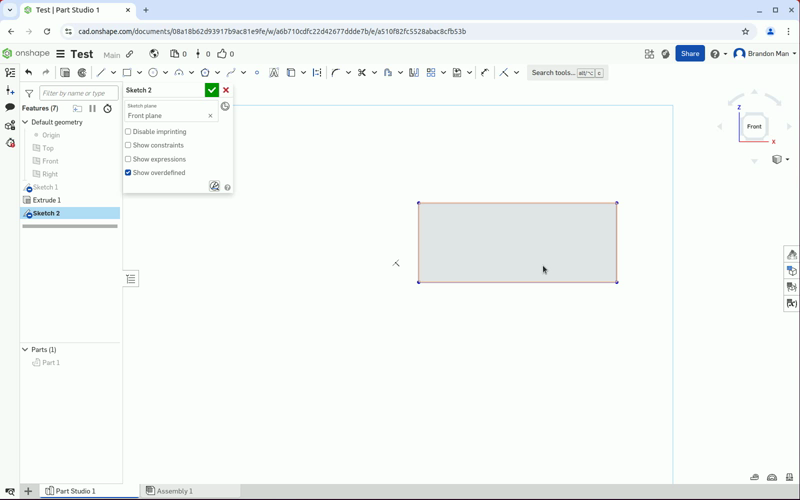
scroll(-6)
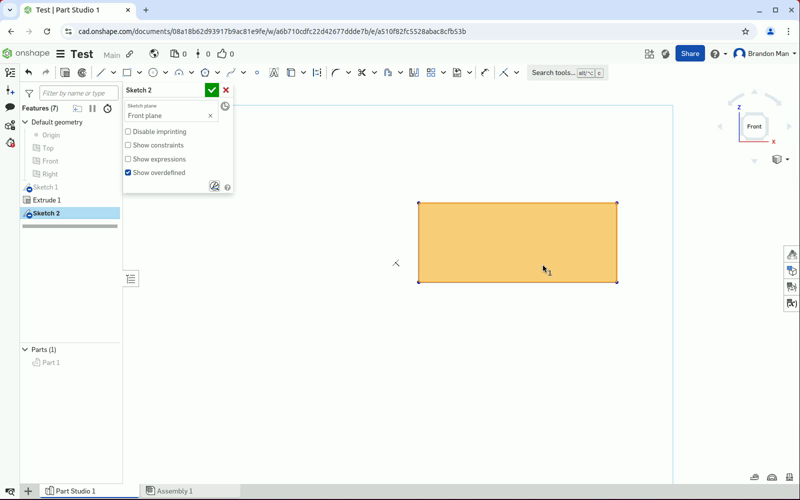
scroll(-6)
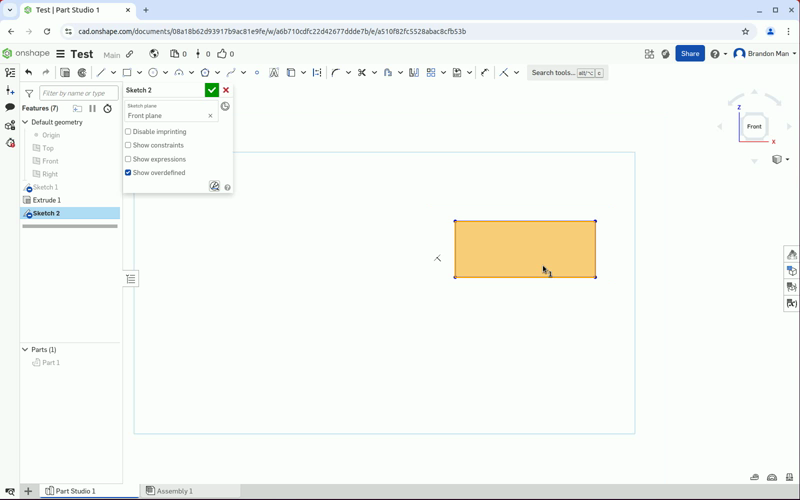
scroll(-6)
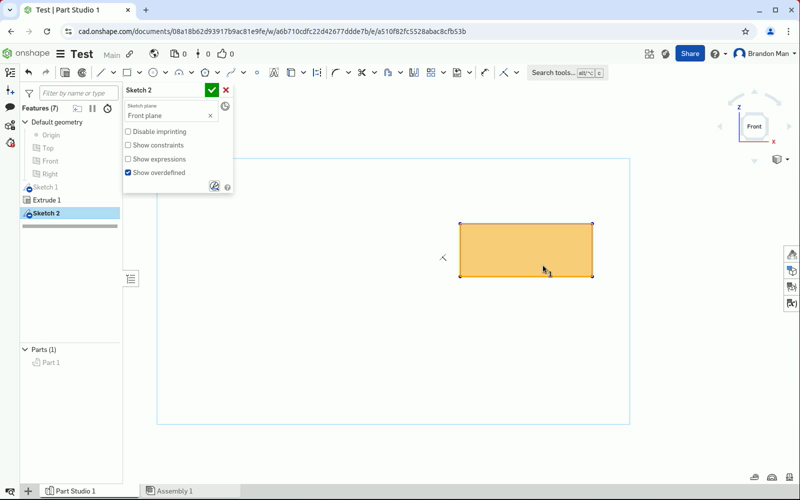
scroll(-6)
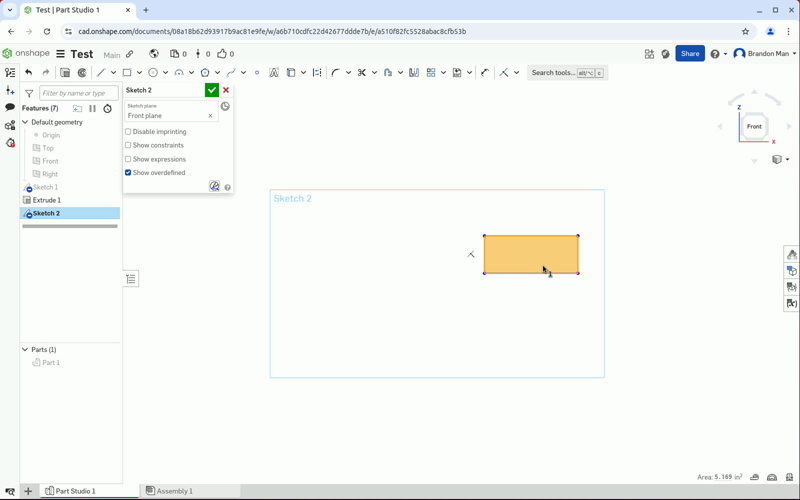
scroll(-6)
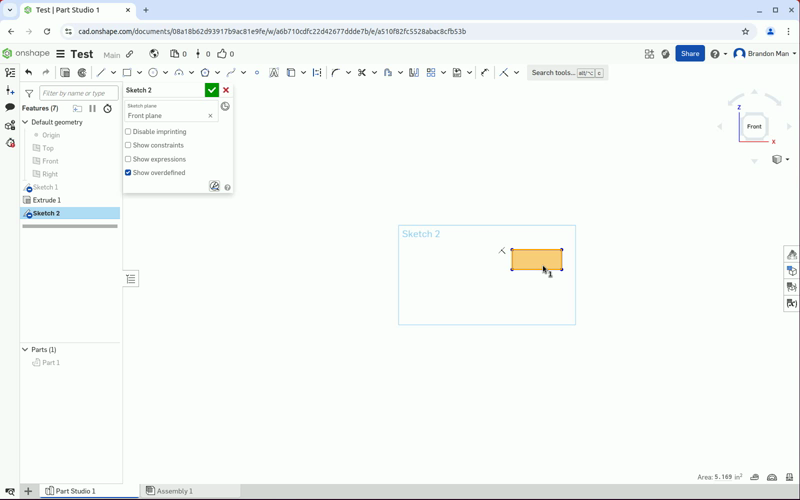
scroll(-6)
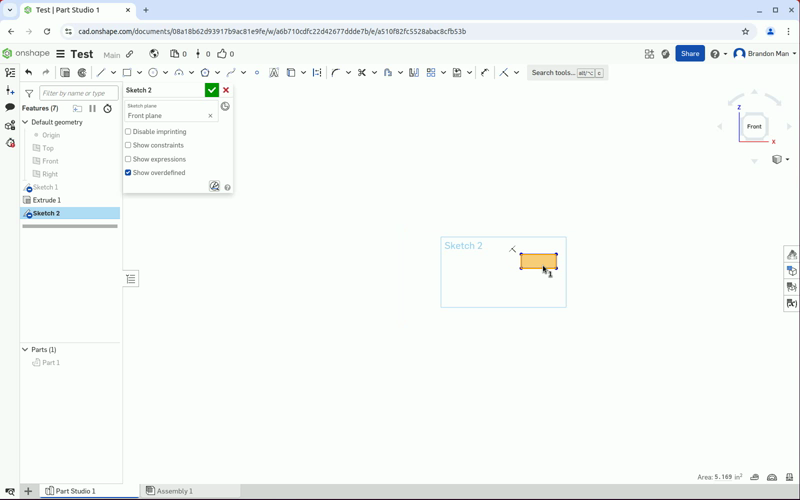
scroll(-6)
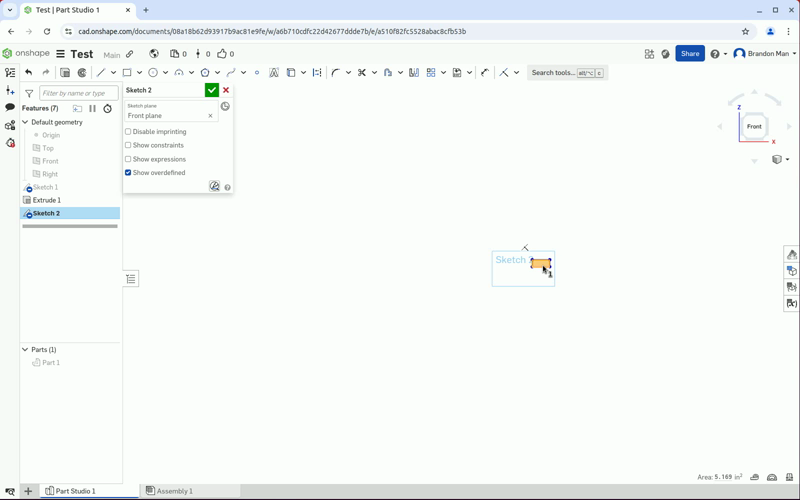
mouse_move(73, 352)
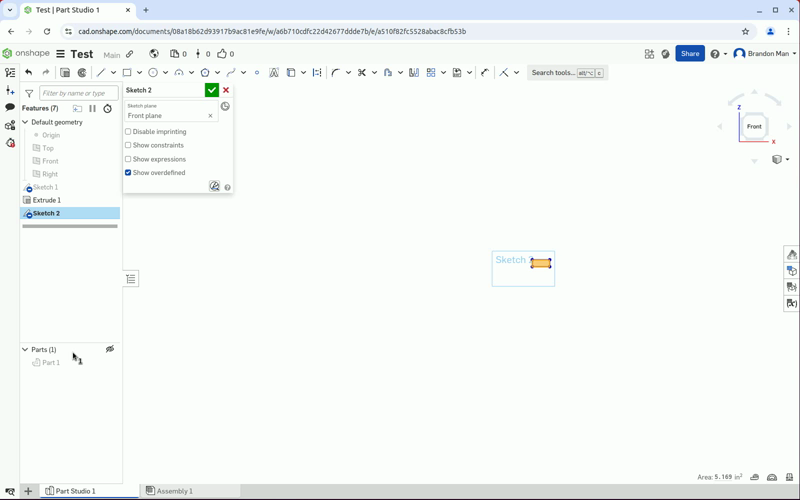
key(shift+y)
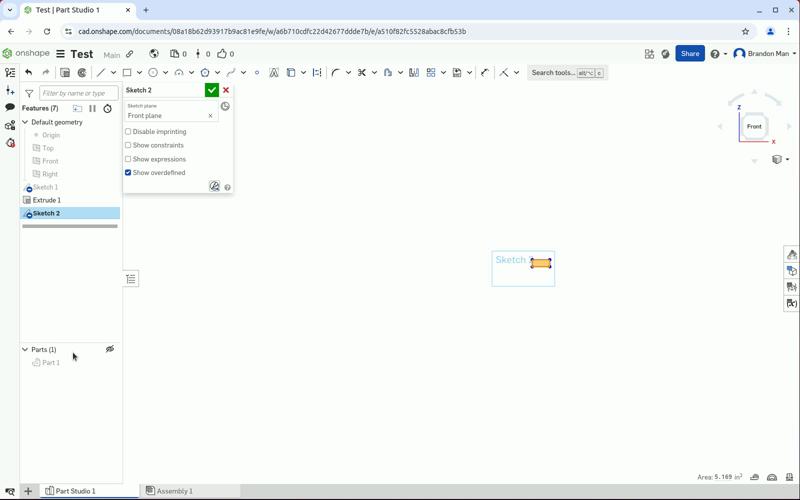
key(shift+e)
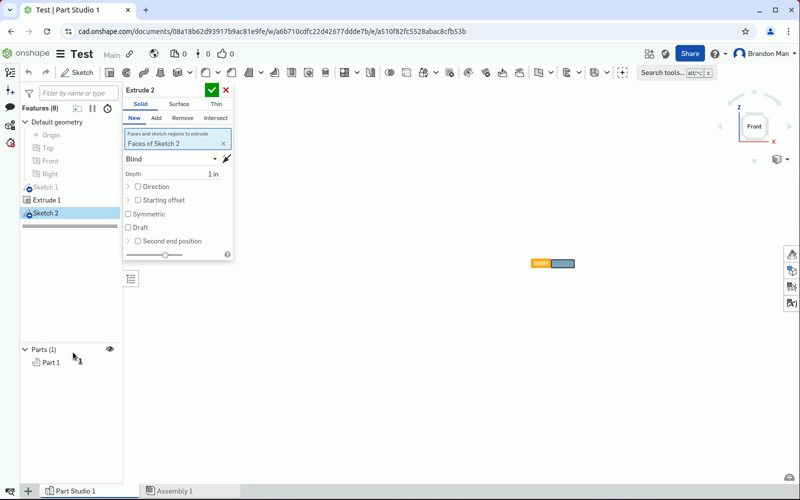
mouse_move(143, 106)
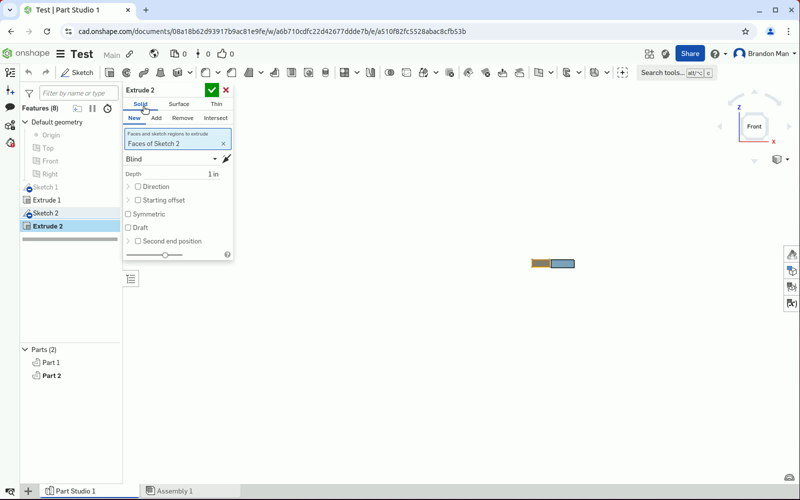
click(143, 106)
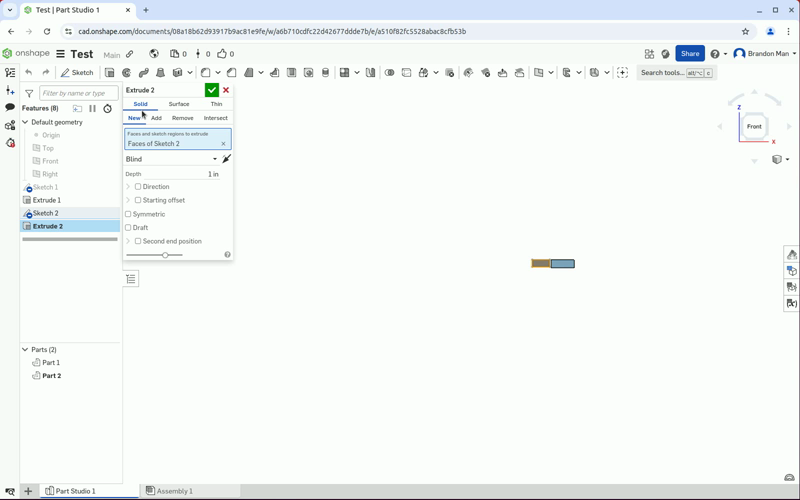
mouse_move(137, 120)
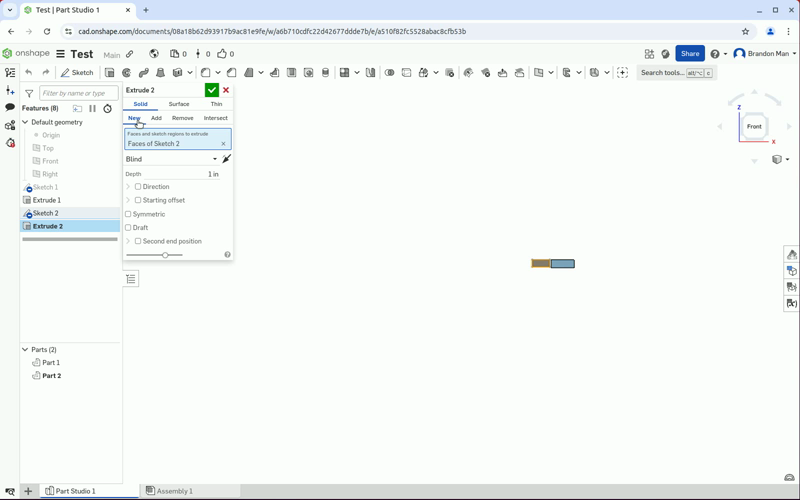
click(137, 120)
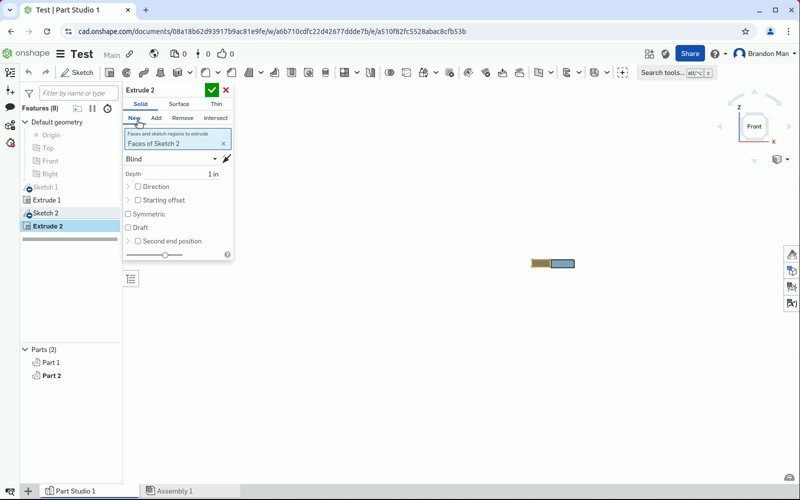
key(tab, 4)
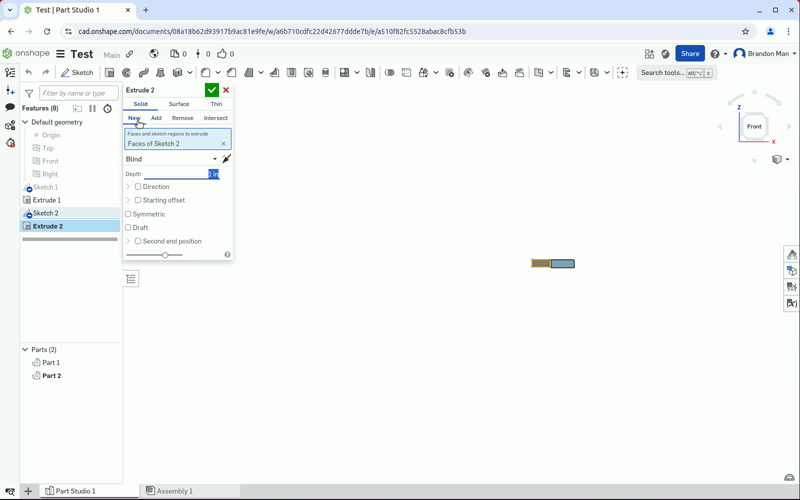
text(-0.241)
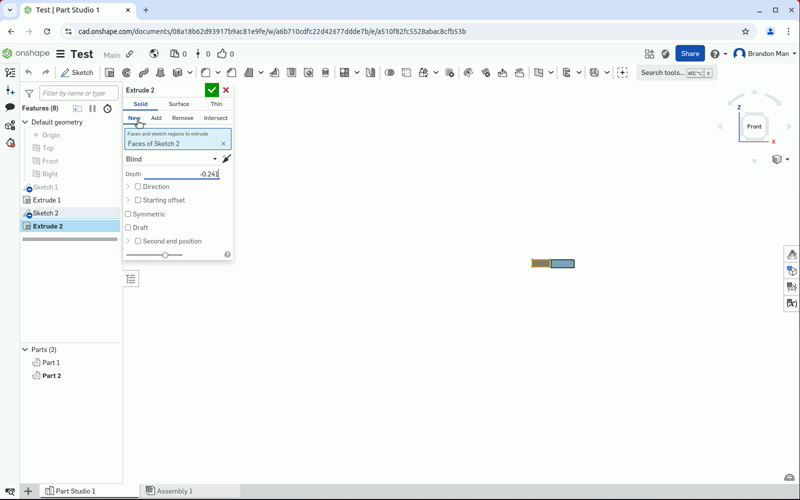
key(enter)
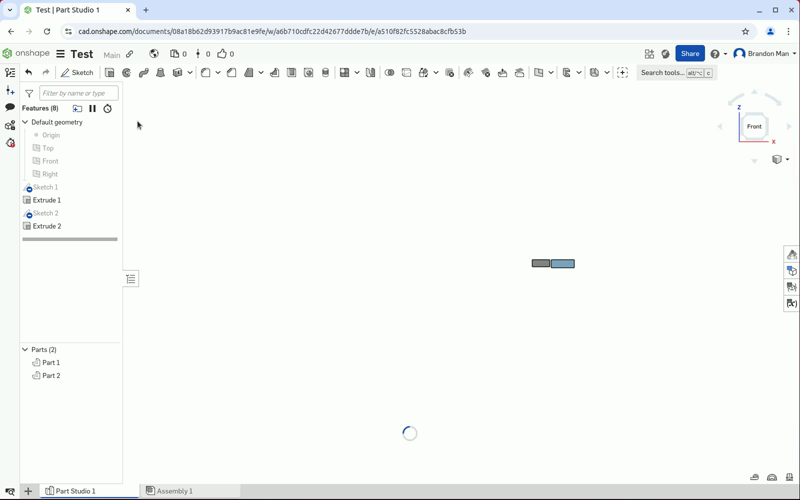
key(shift+h)
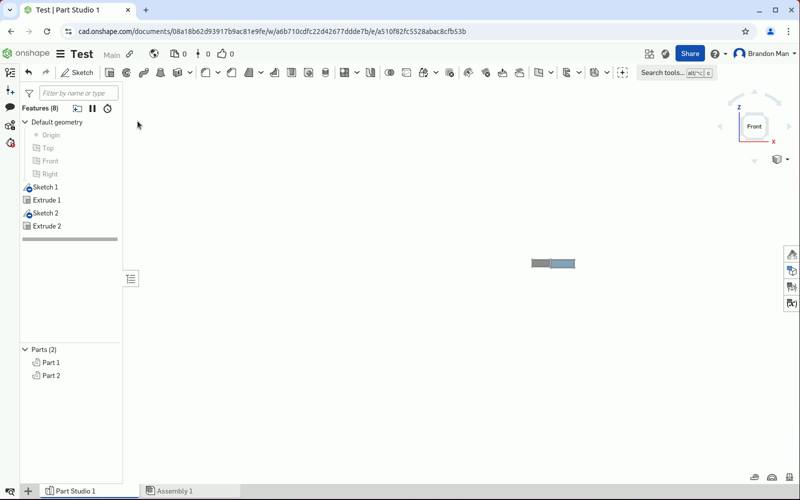
key(shift+h)
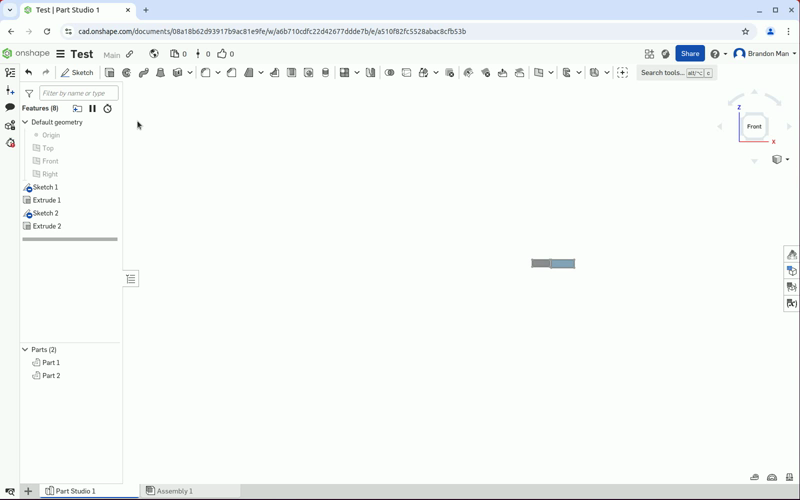
key(shift+7)
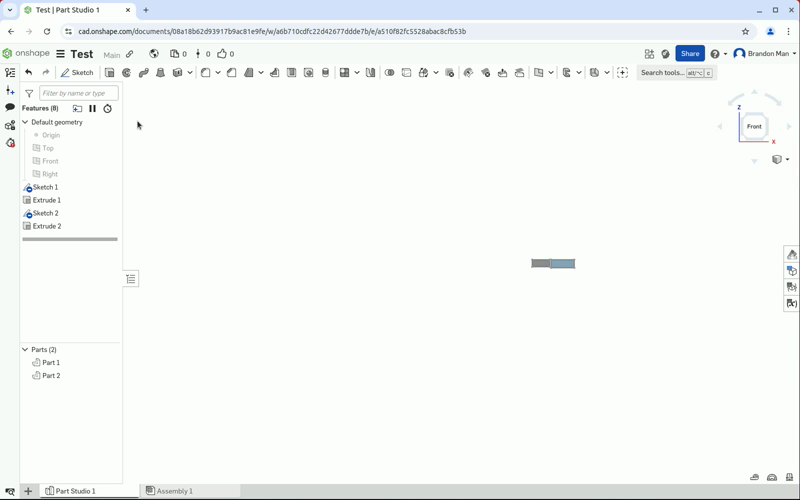
key(left, 2)
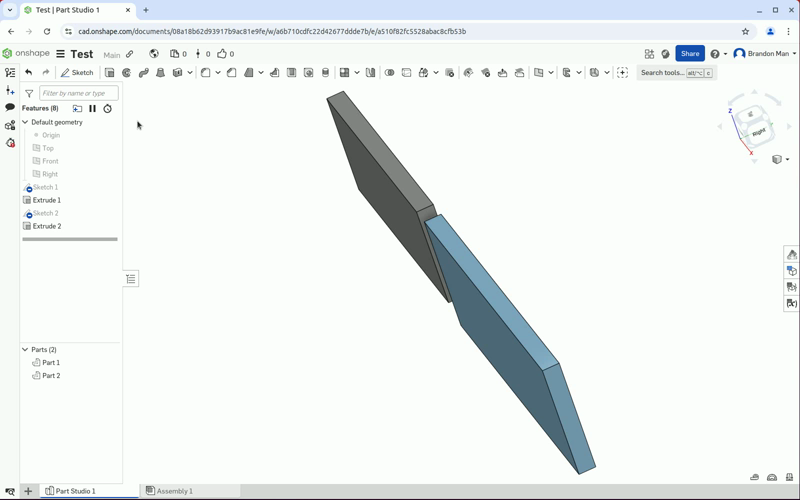
key(down, 2)
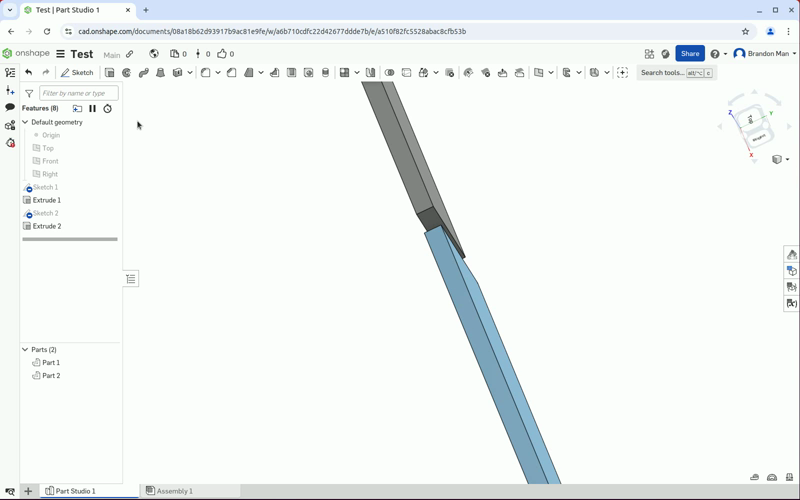
key(up, 2)
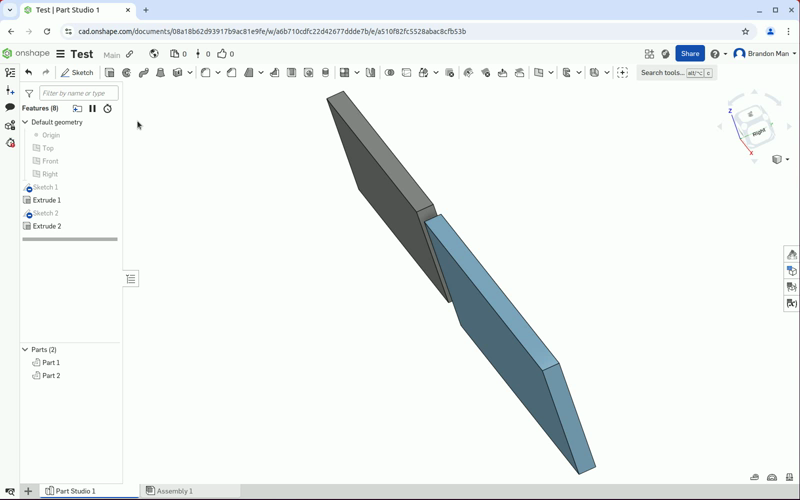
key(right, 2)
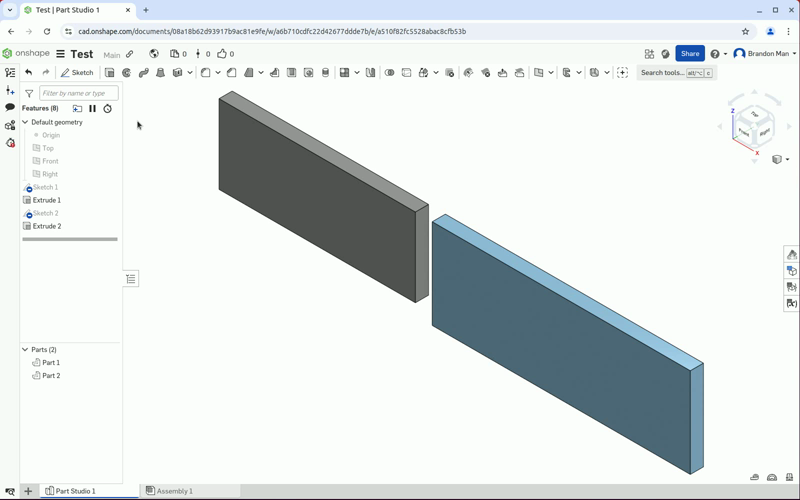
mouse_move(73, 189)
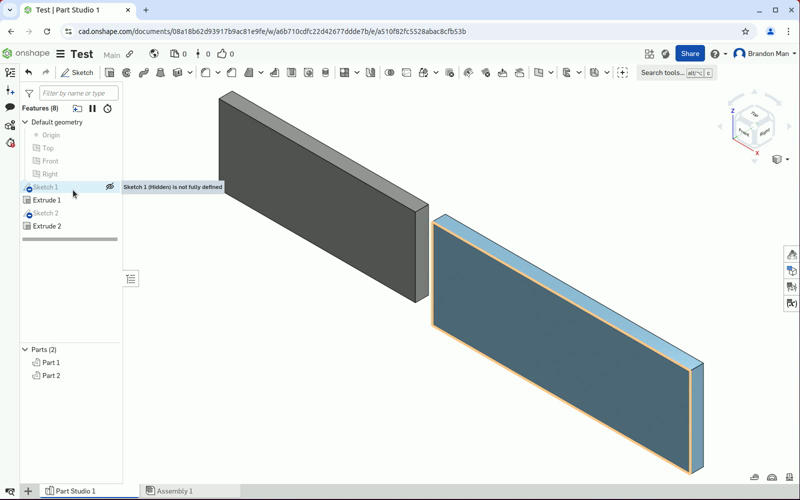
click(73, 189)